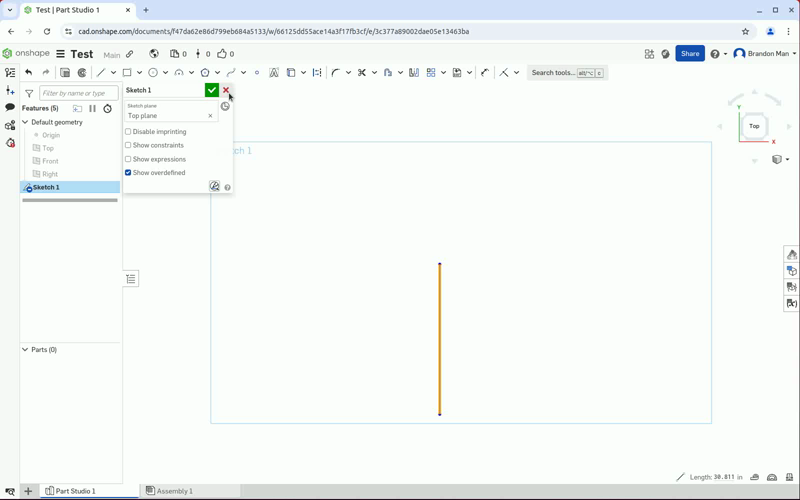
key(shift+h)
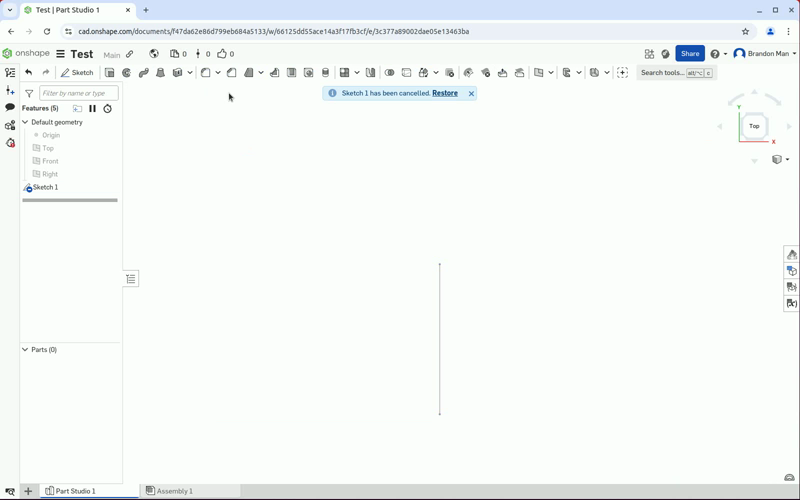
key(shift+s)
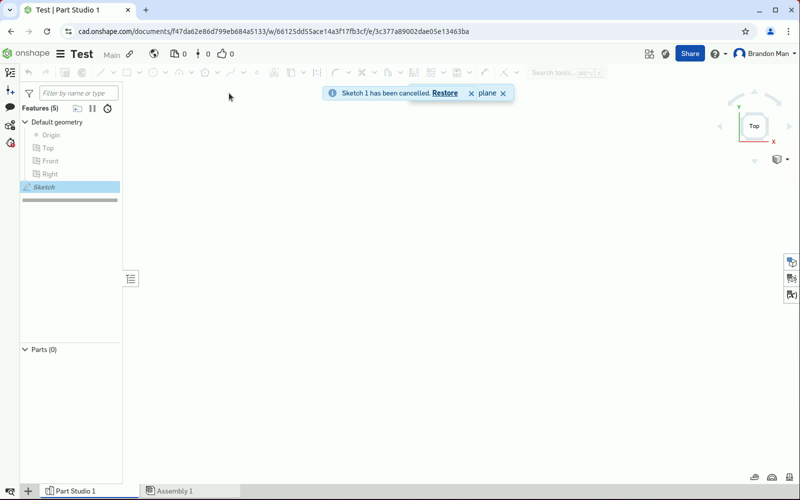
mouse_move(73, 150)
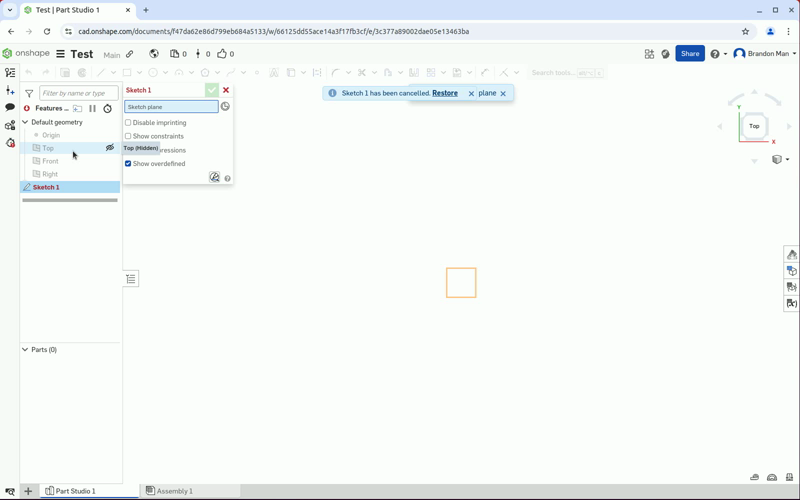
click(73, 150)
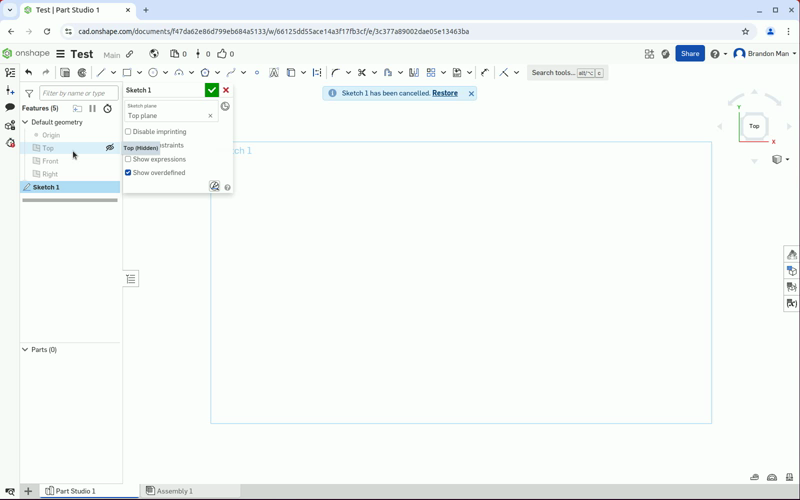
mouse_move(73, 352)
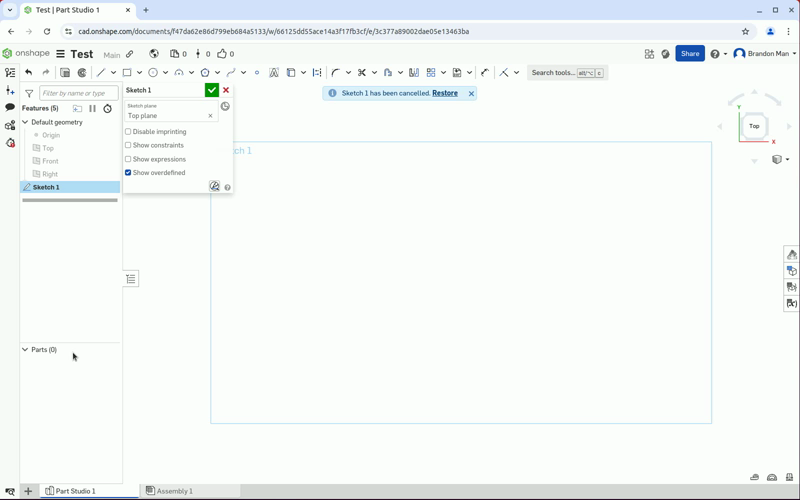
key(y)
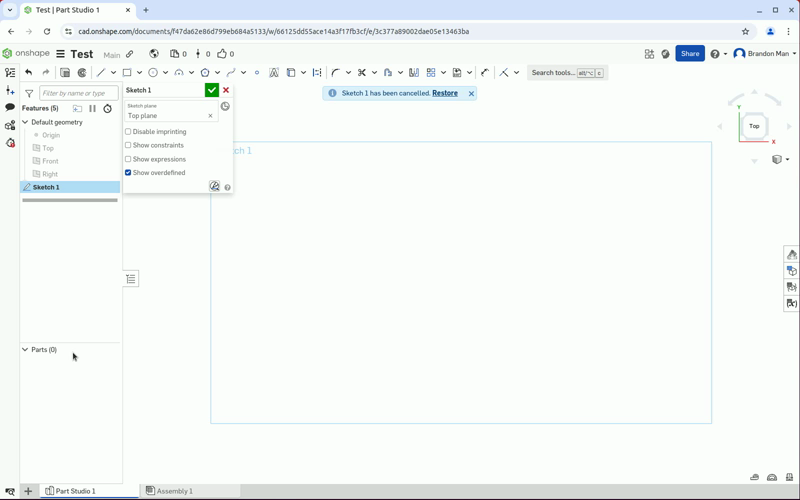
key(c)
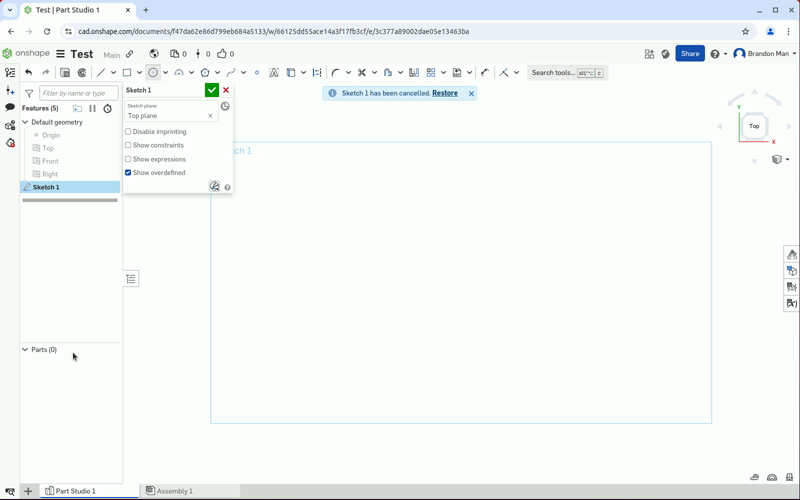
key_down(shift)
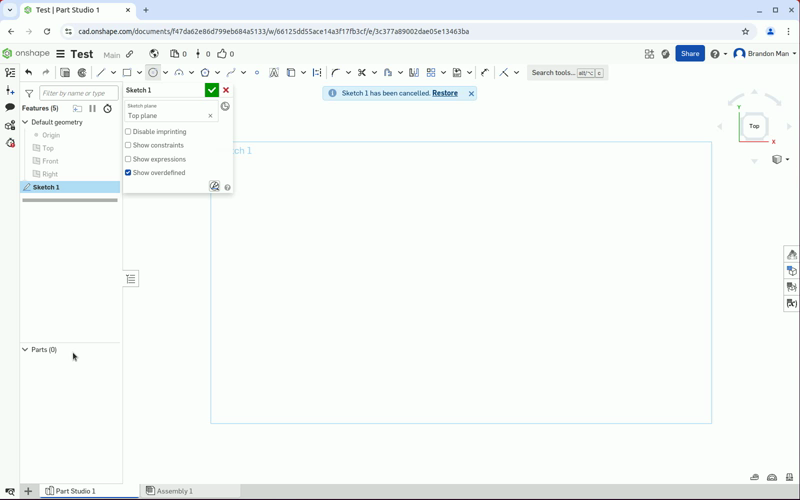
mouse_move(461, 282)
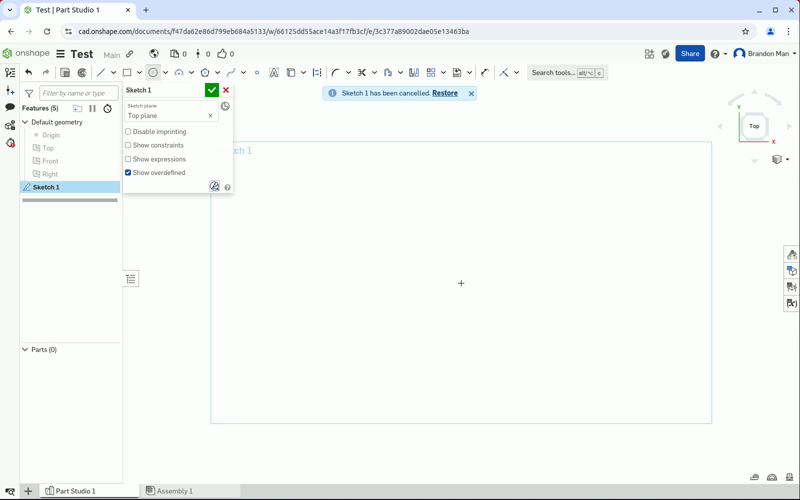
click(461, 282)
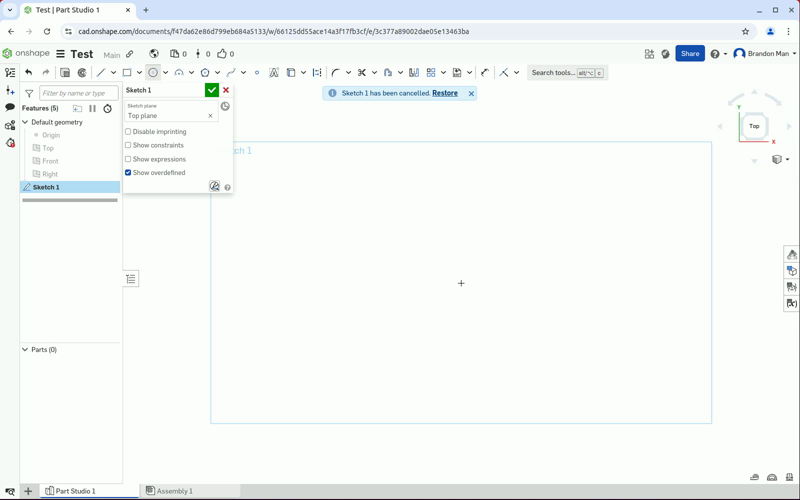
key_up(shift)
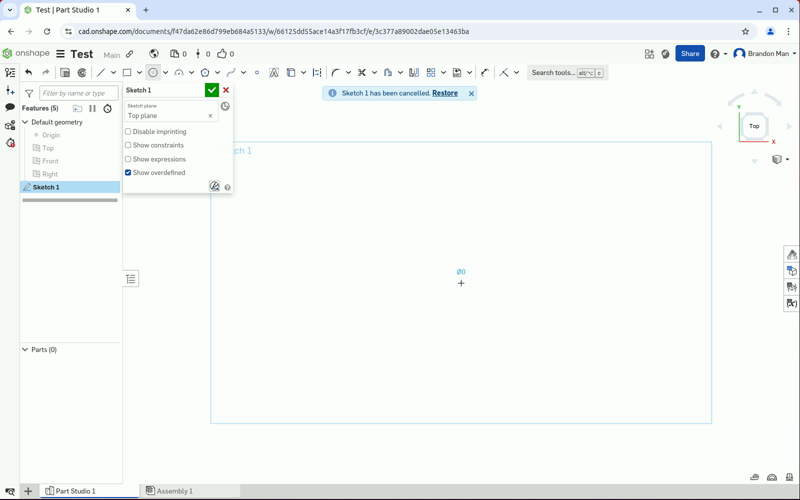
mouse_move(484, 282)
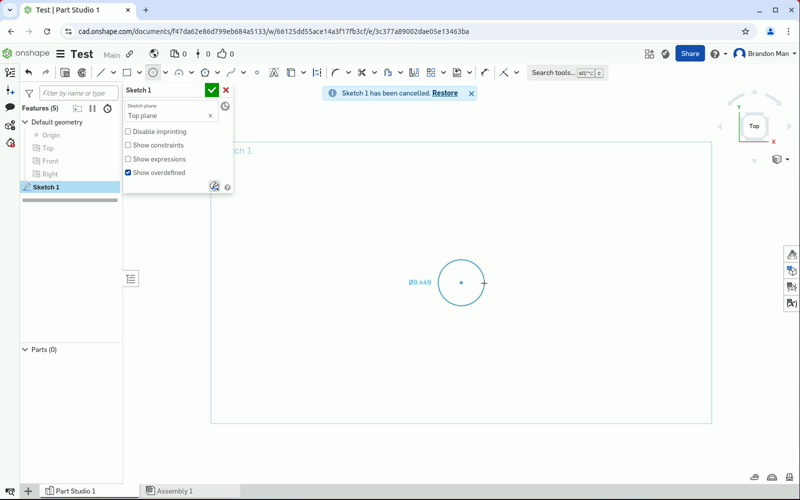
click(484, 282)
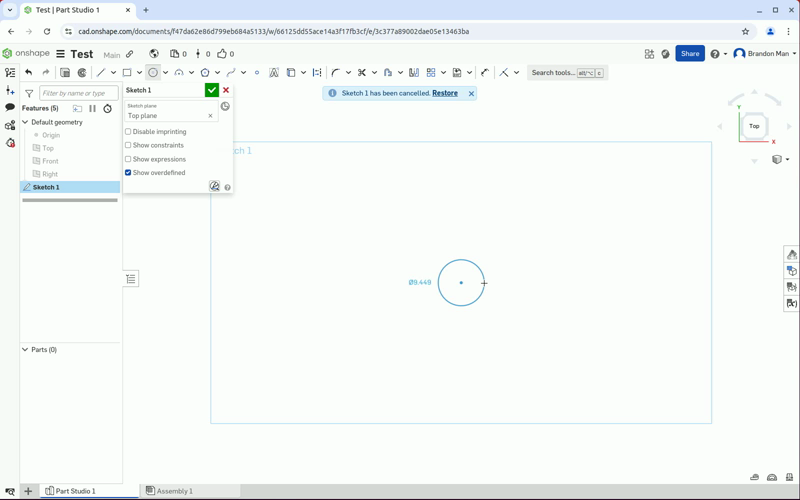
key(esc)
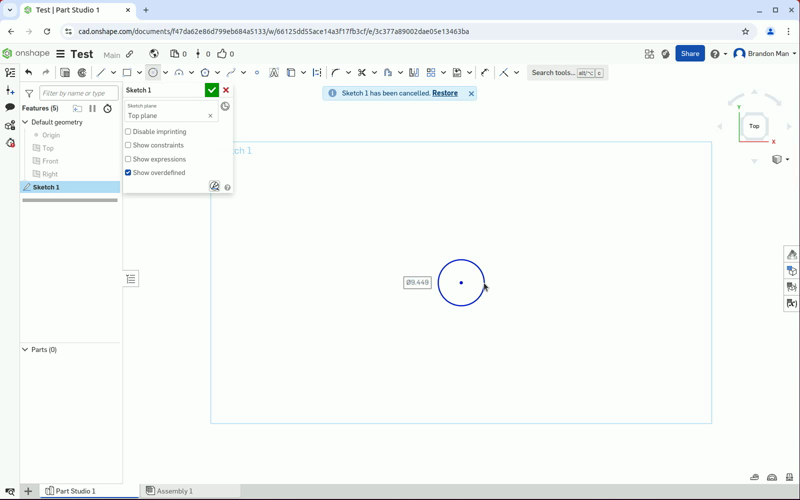
mouse_move(481, 277)
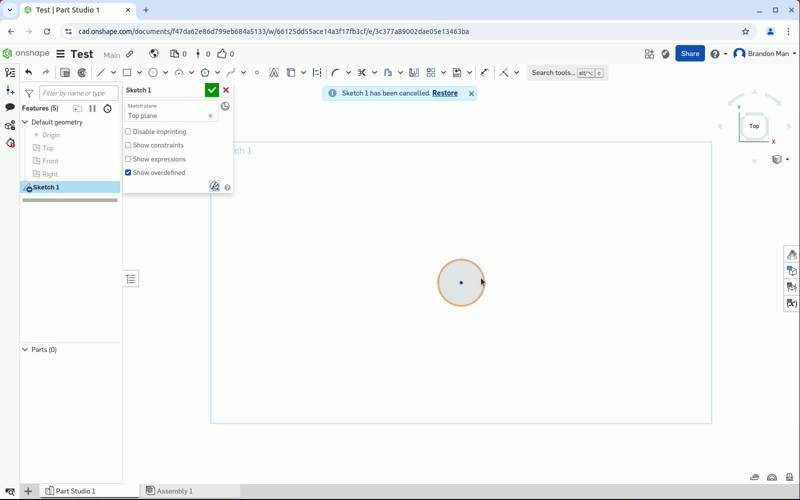
scroll(6)
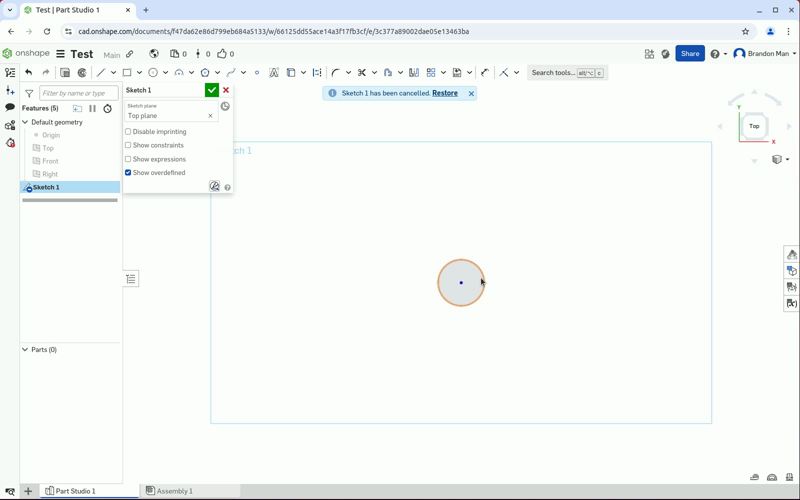
scroll(6)
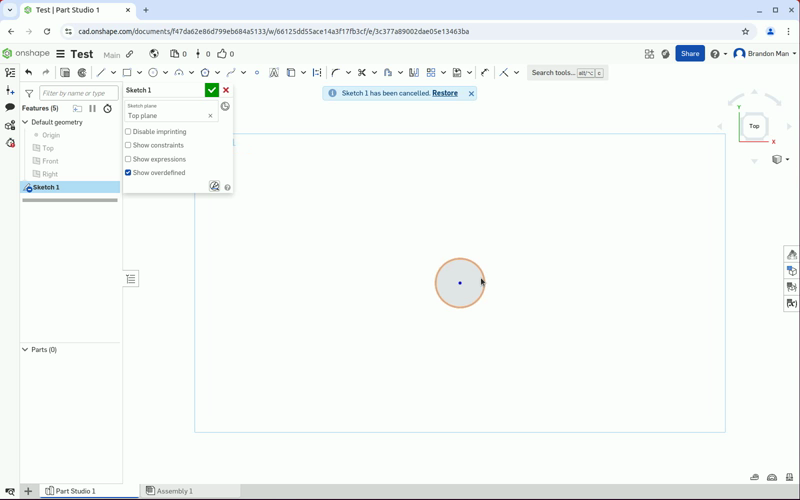
scroll(6)
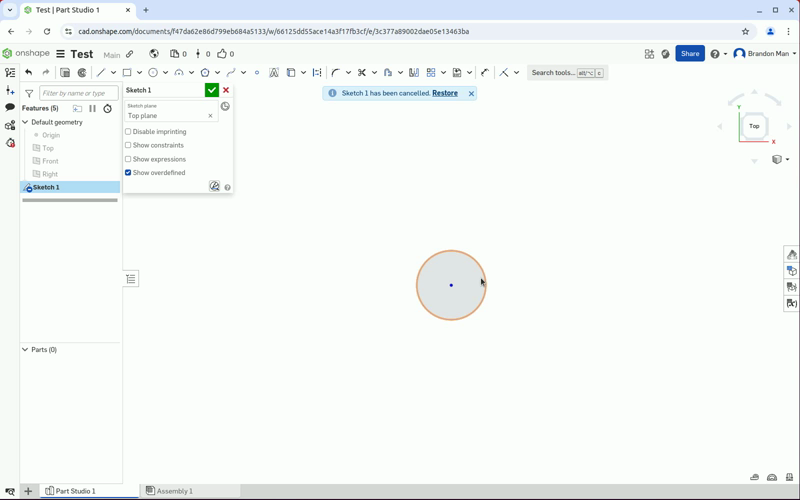
scroll(6)
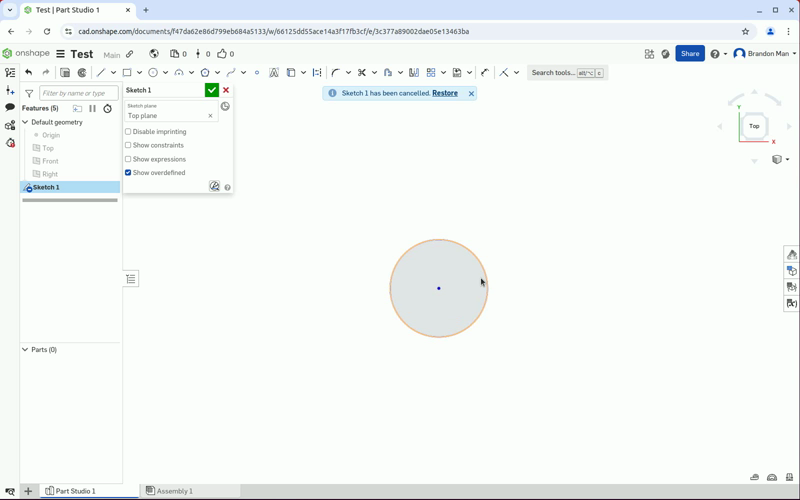
scroll(6)
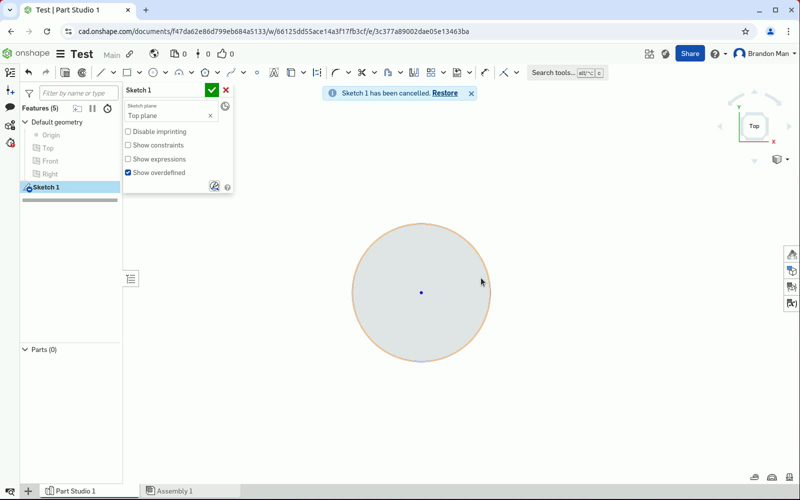
scroll(6)
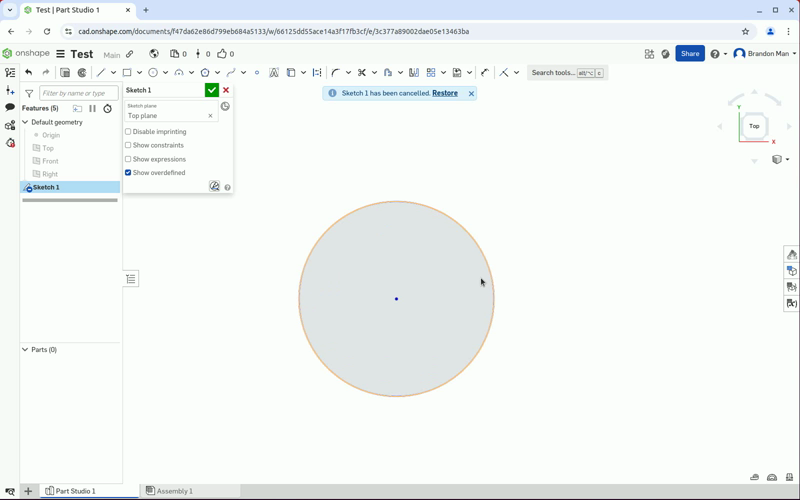
scroll(6)
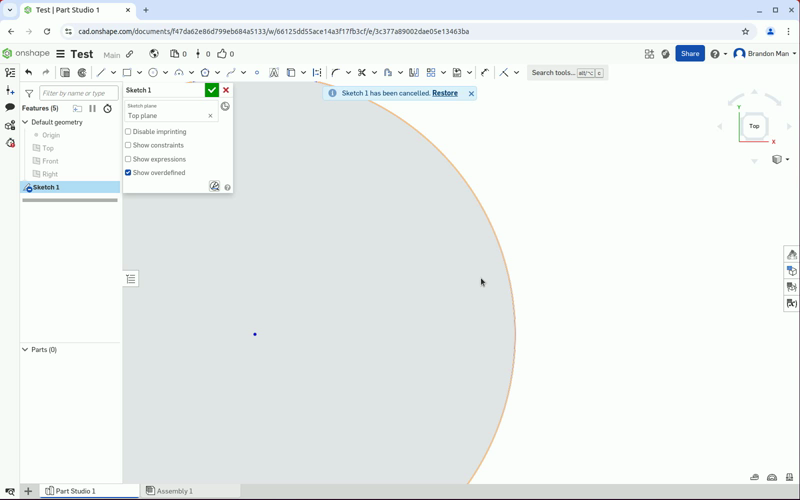
click(481, 277)
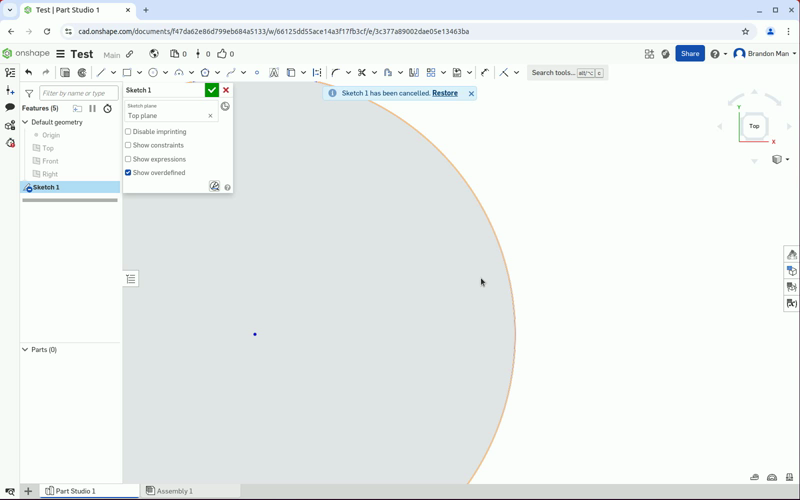
scroll(-6)
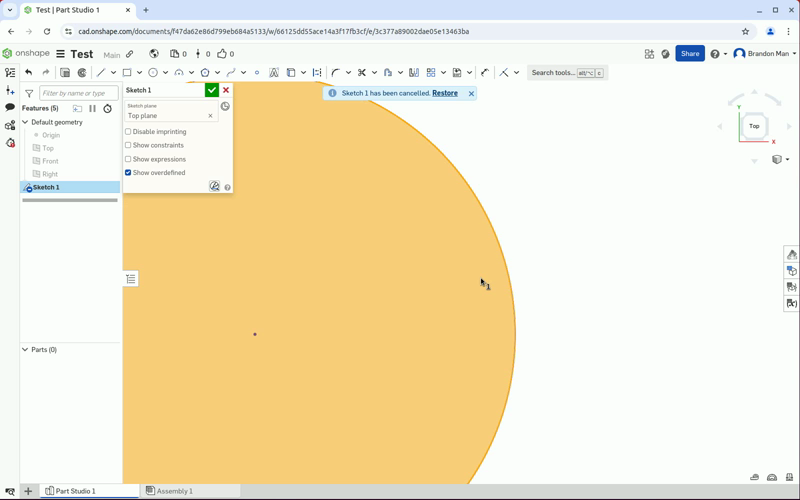
scroll(-6)
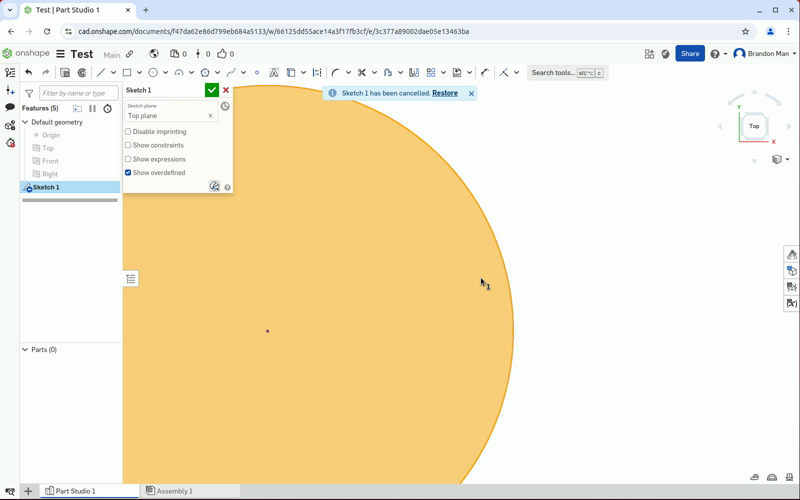
scroll(-6)
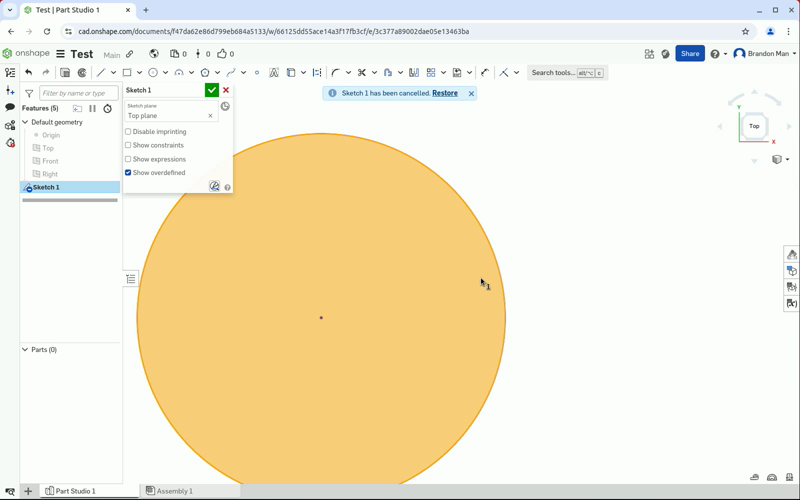
scroll(-6)
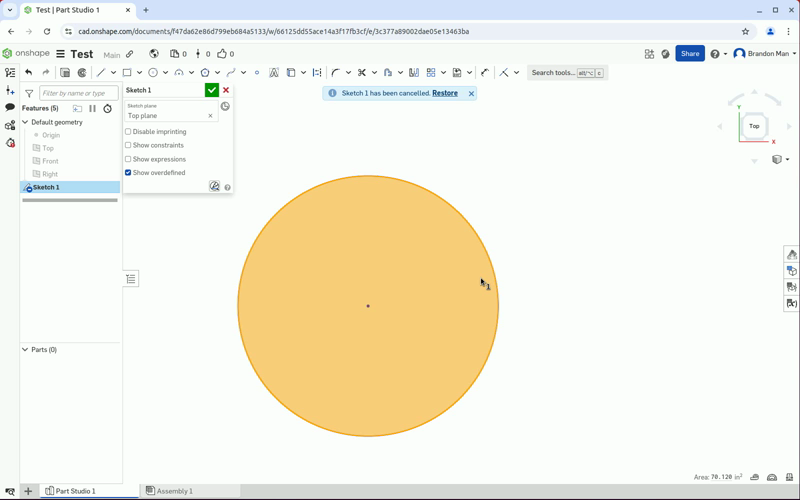
scroll(-6)
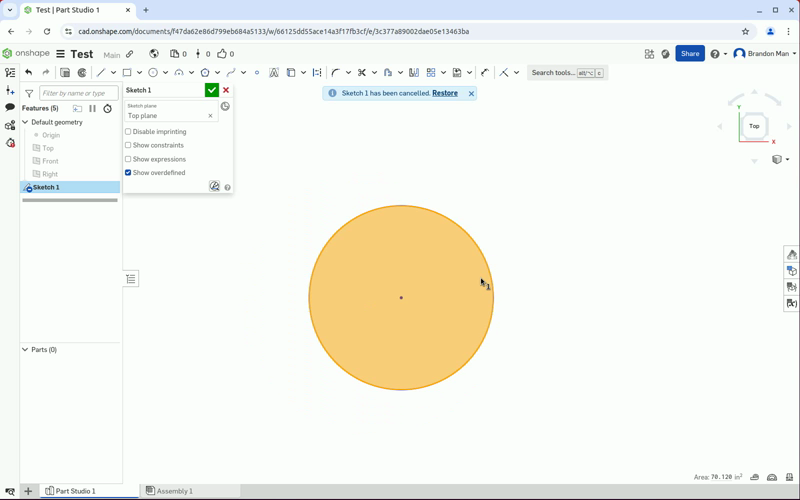
scroll(-6)
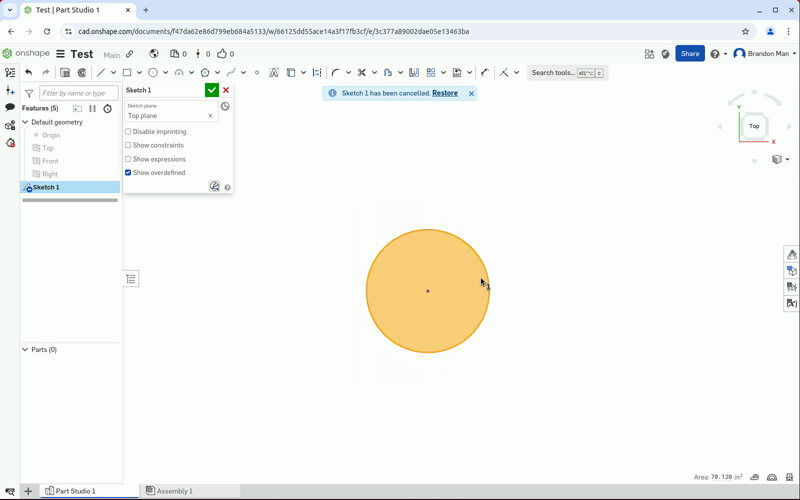
scroll(-6)
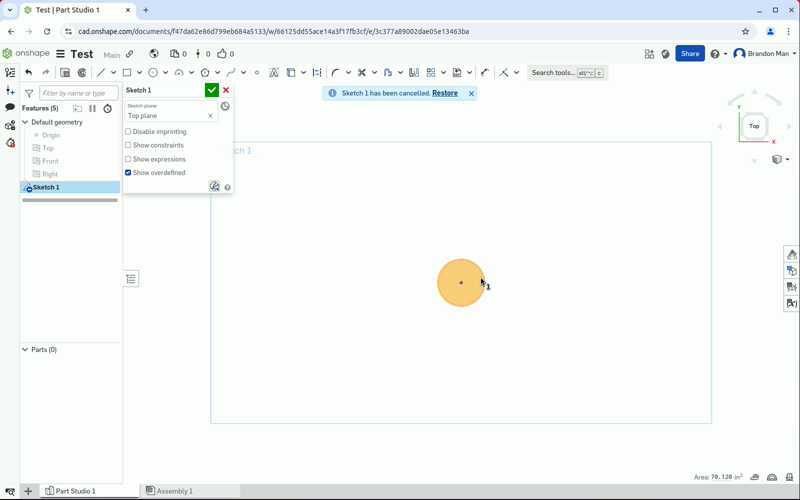
mouse_move(73, 352)
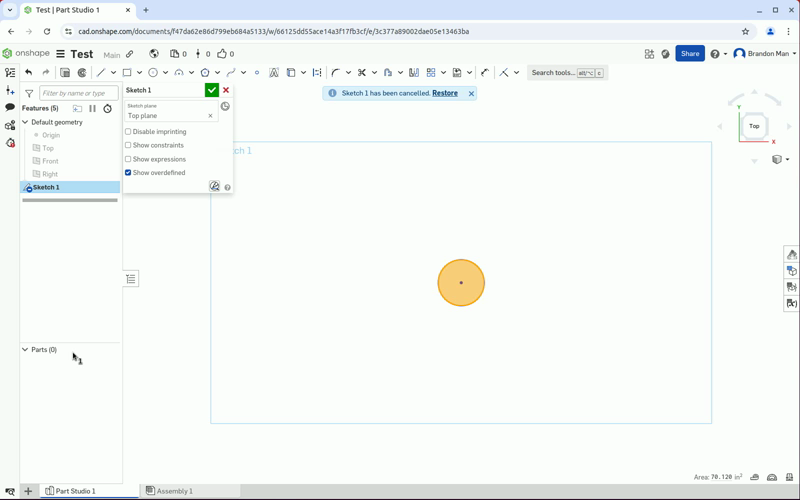
key(shift+y)
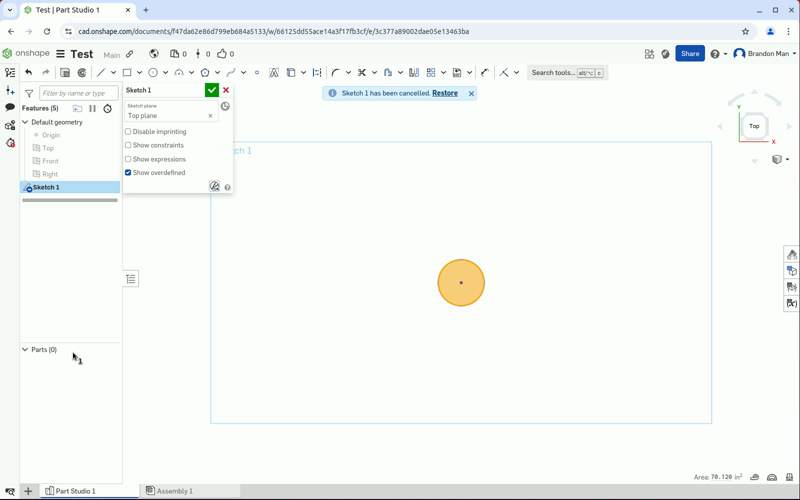
key(shift+e)
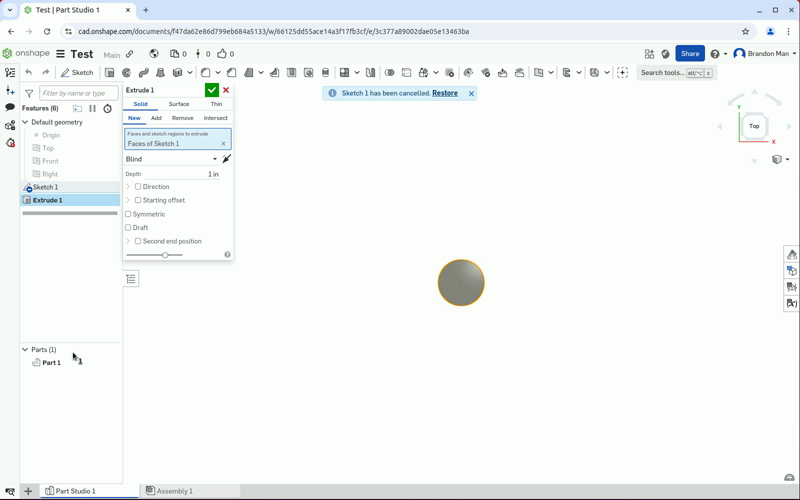
mouse_move(143, 106)
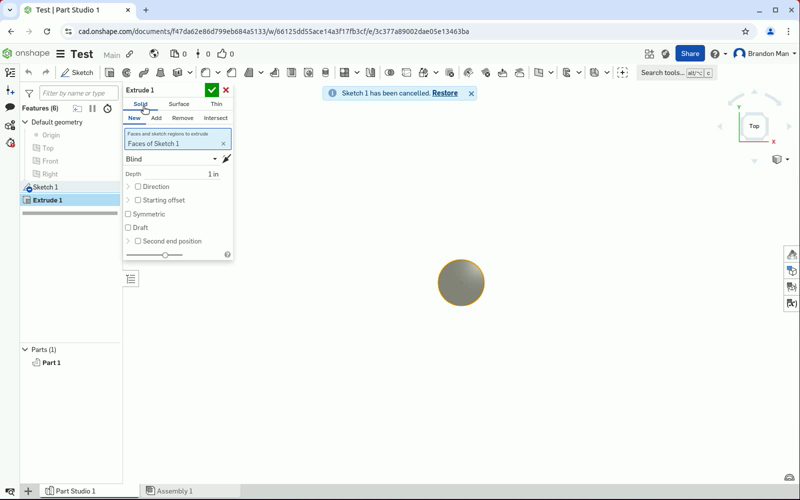
click(143, 106)
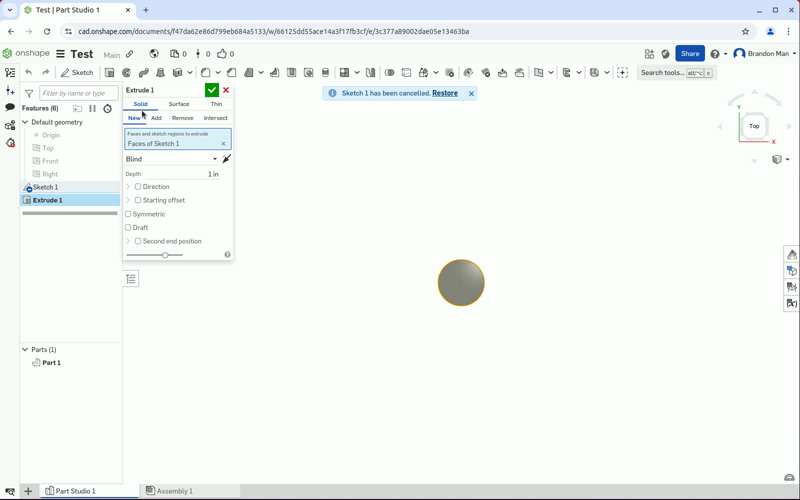
mouse_move(137, 120)
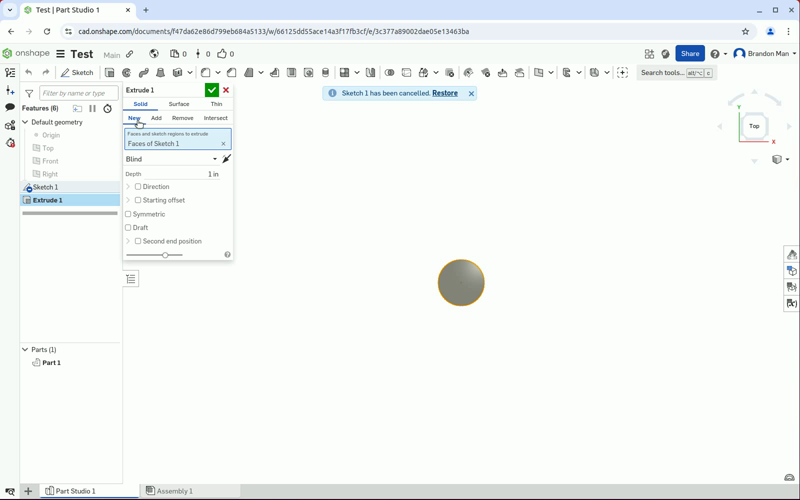
click(137, 120)
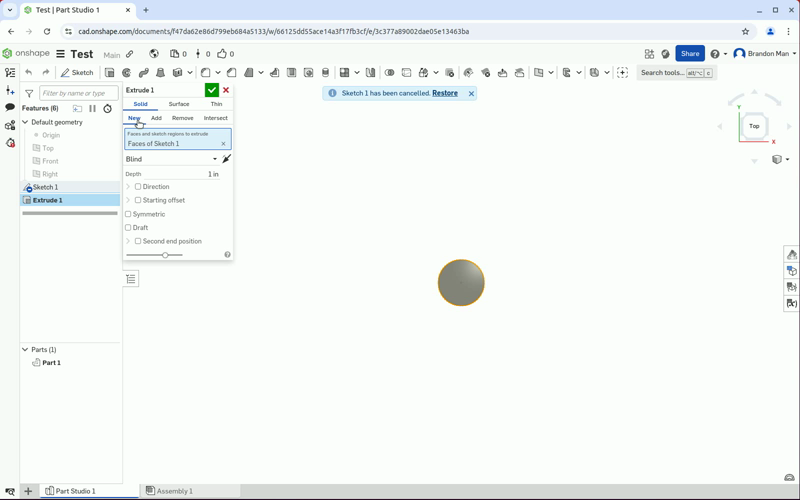
key(tab, 4)
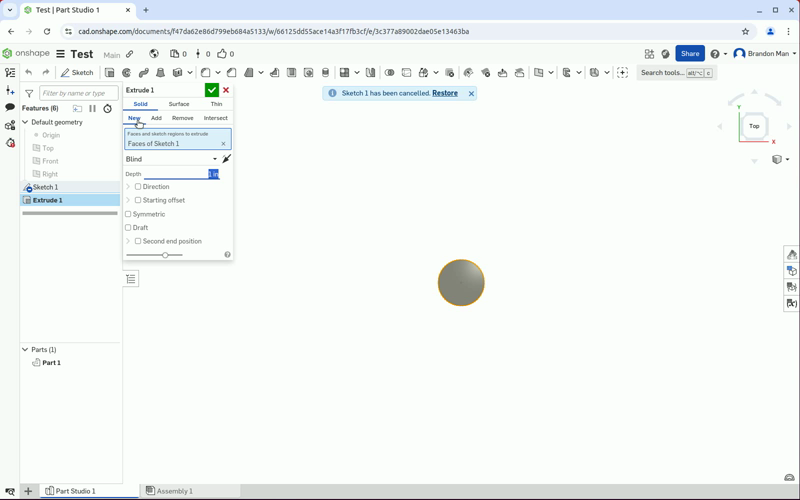
text(46.216)
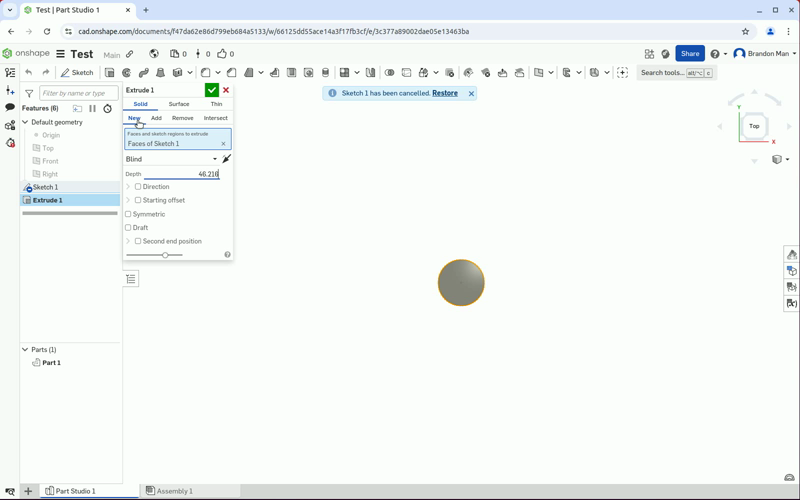
key(tab, 3)
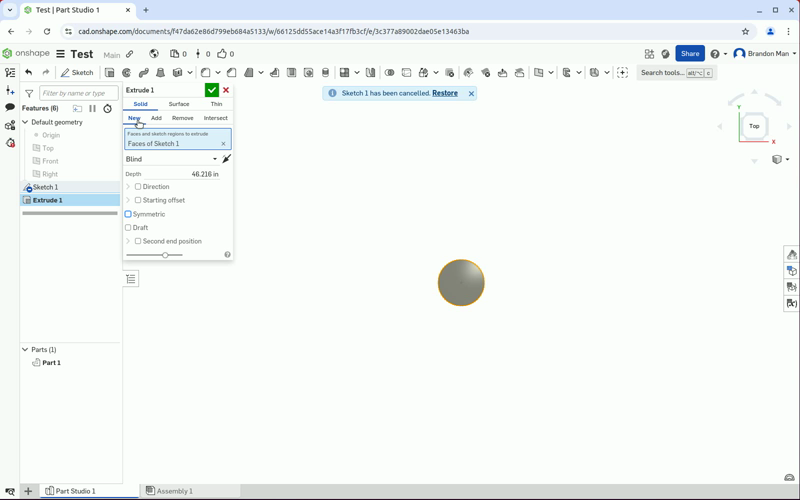
key(space)
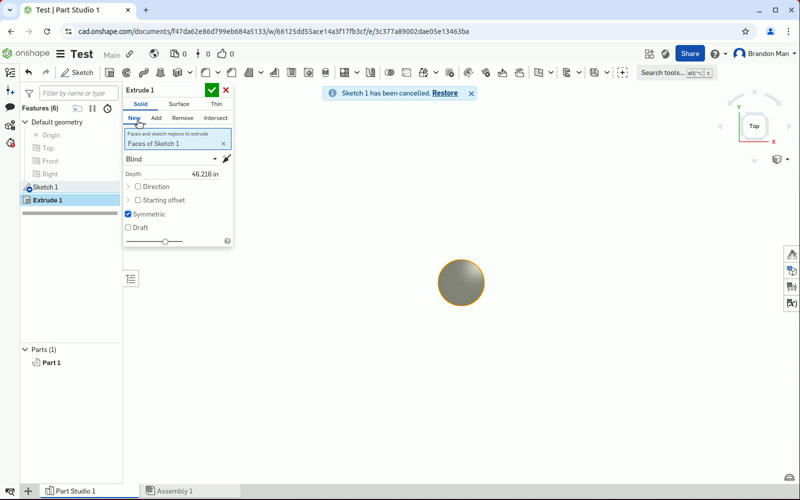
key(enter)
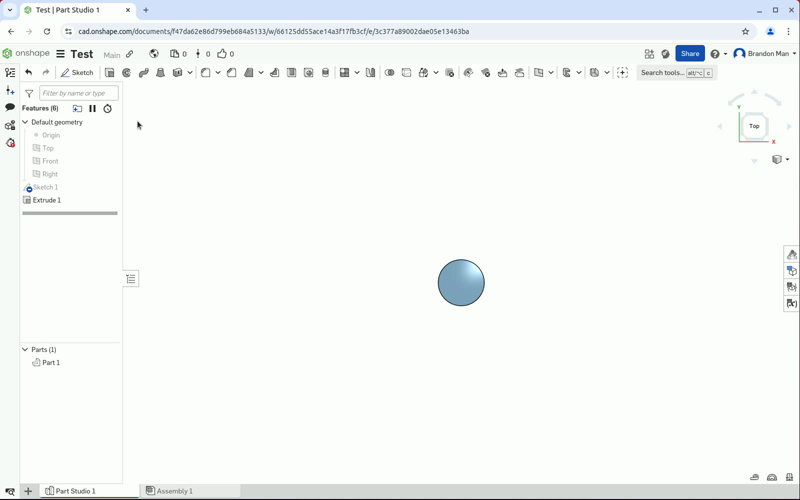
key(shift+h)
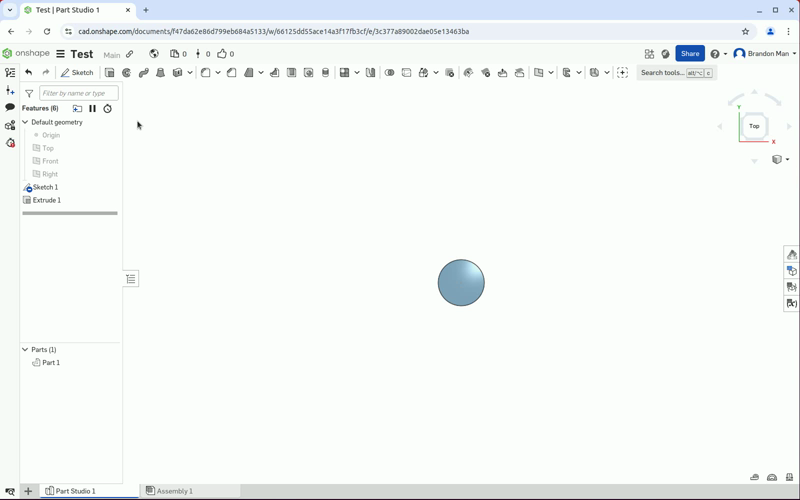
key(shift+h)
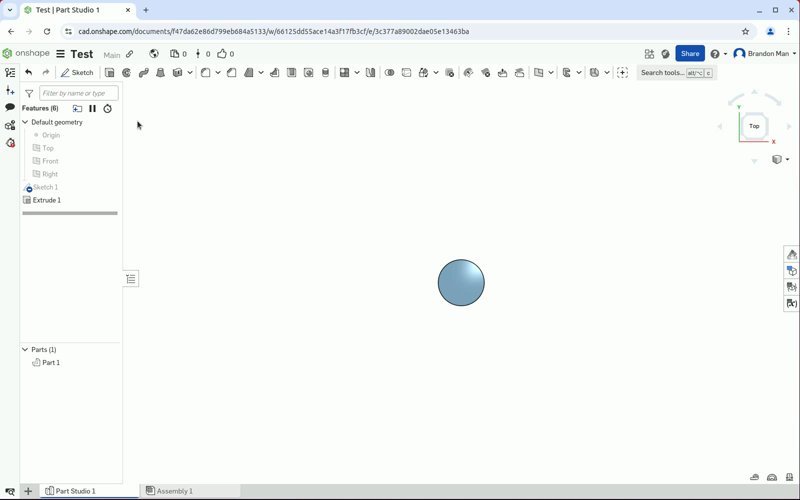
mouse_move(73, 189)
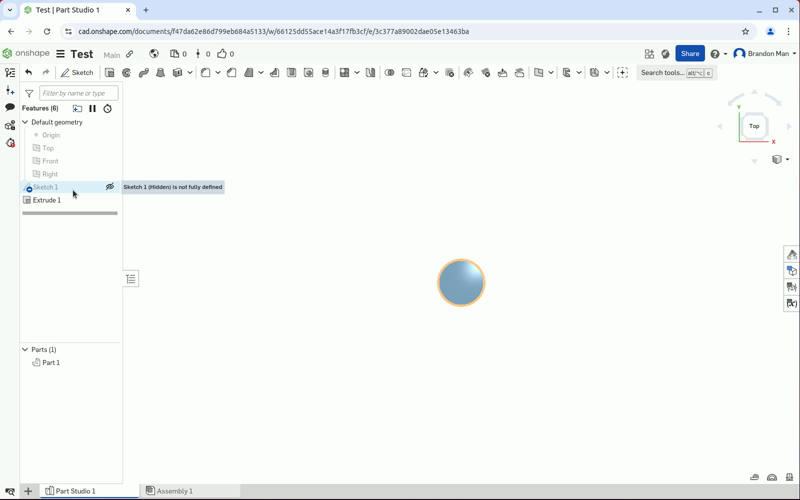
click(73, 189)
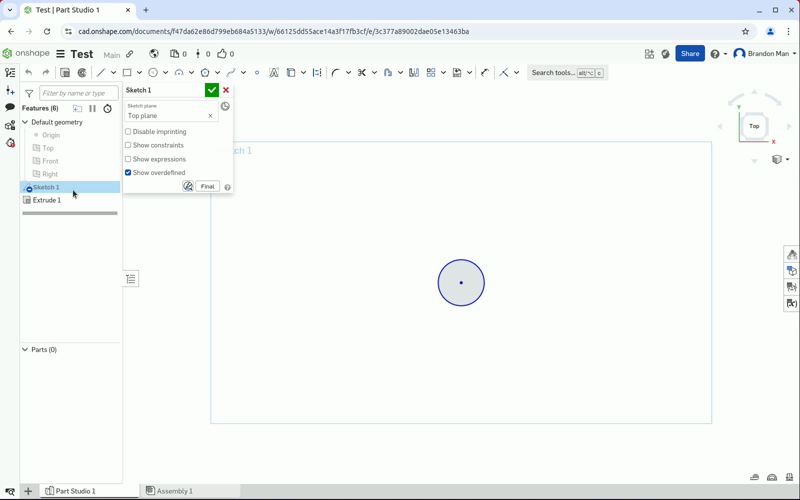
mouse_move(229, 92)
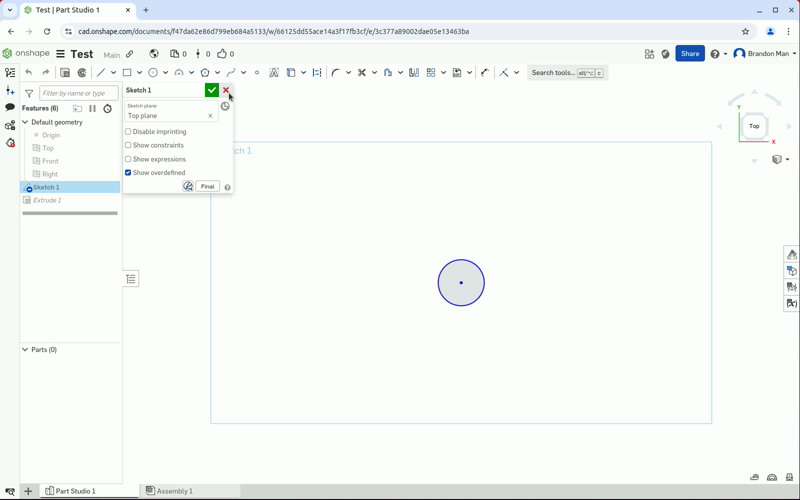
click(229, 92)
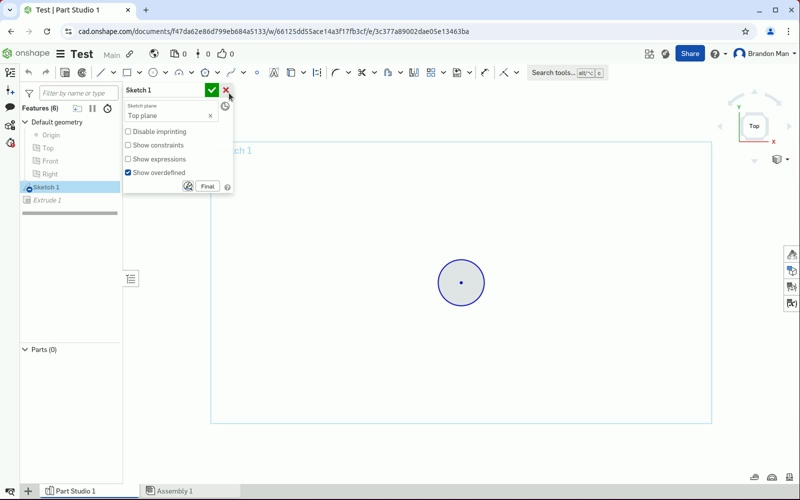
key(shift+s)
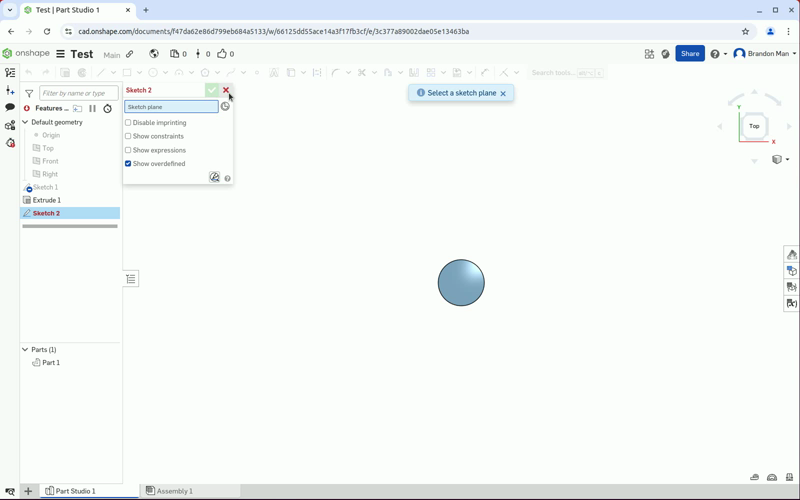
mouse_move(73, 150)
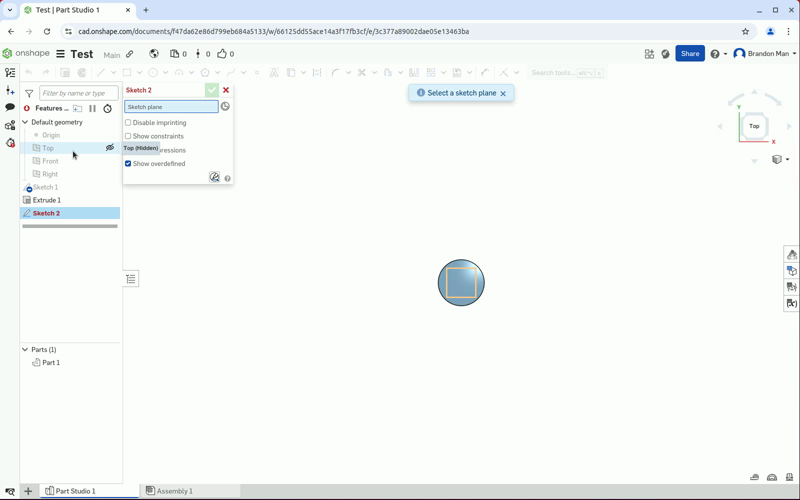
click(73, 150)
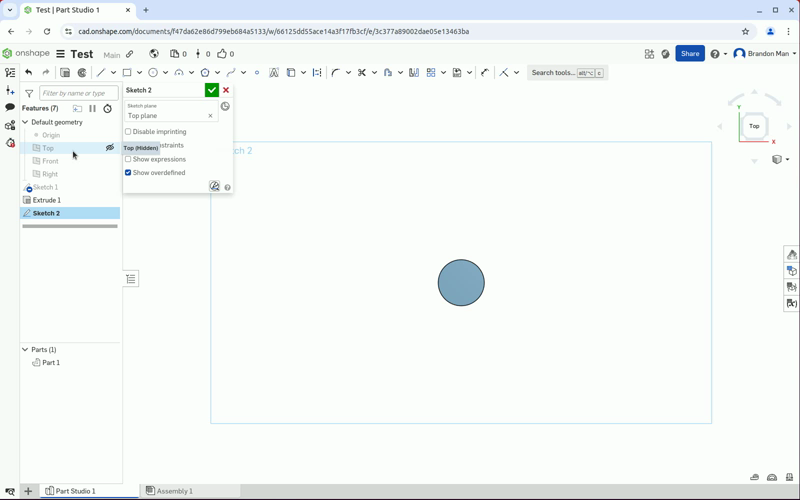
mouse_move(73, 352)
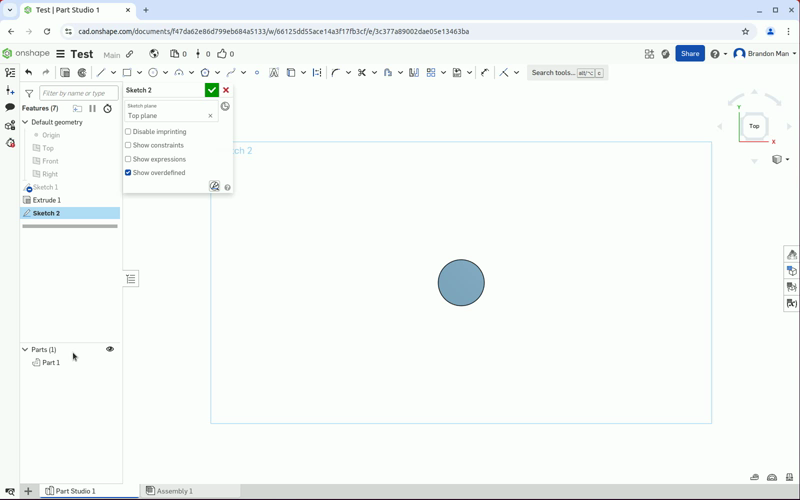
key(y)
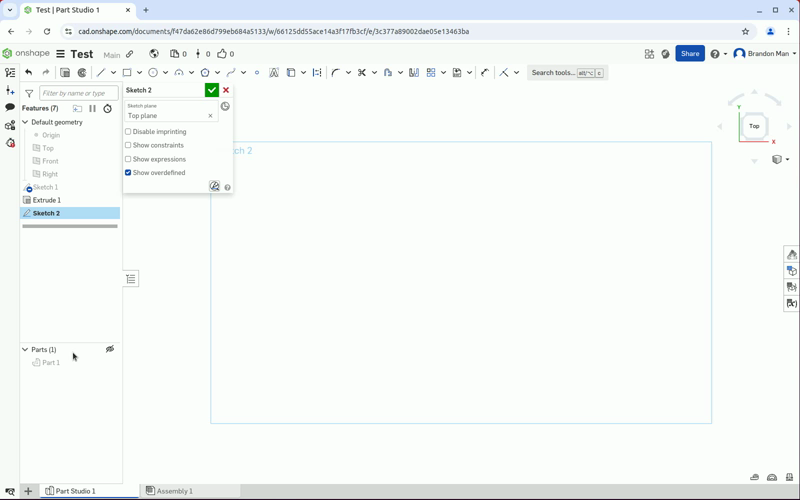
key(c)
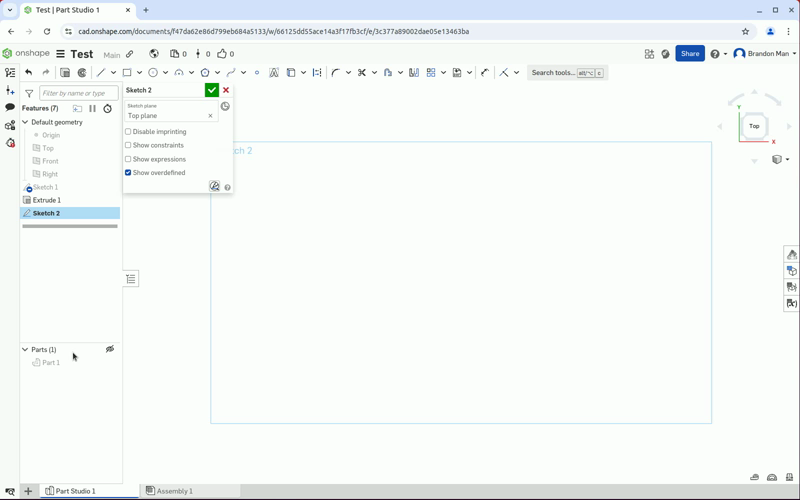
key_down(shift)
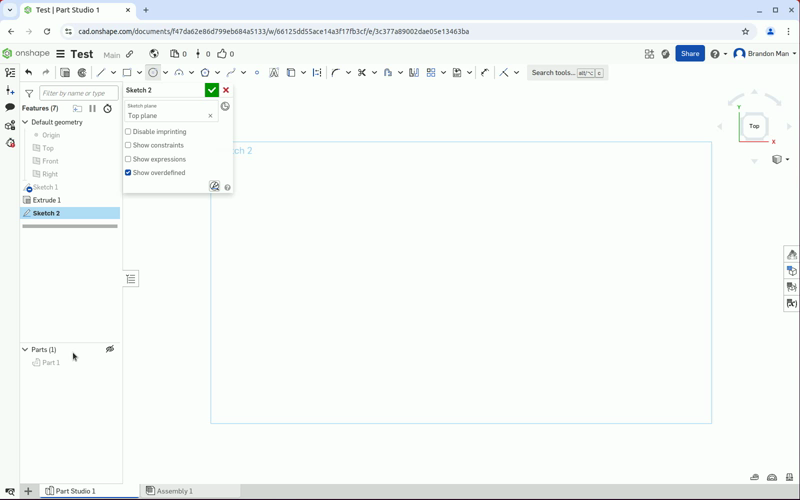
mouse_move(461, 282)
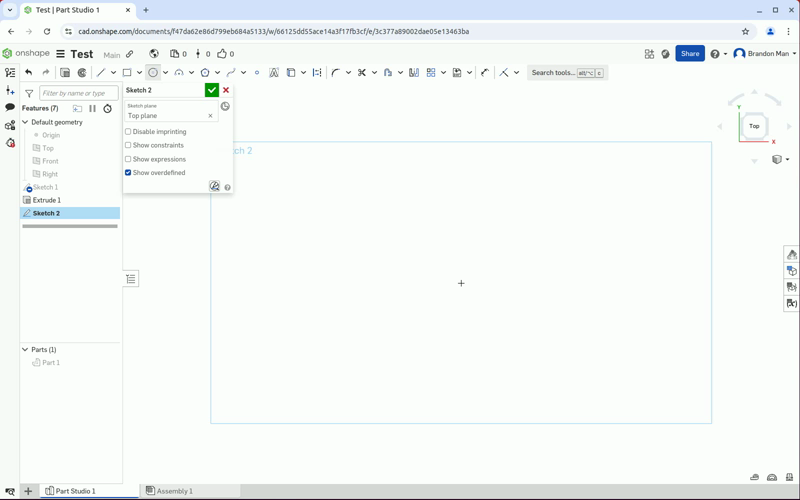
click(461, 282)
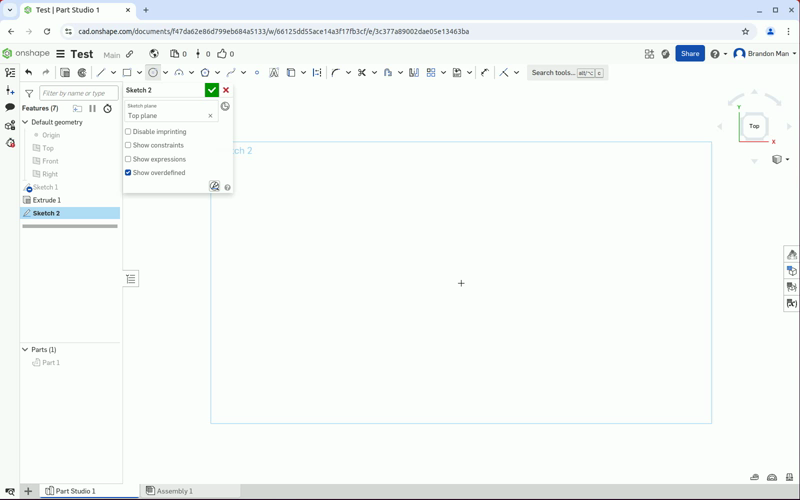
key_up(shift)
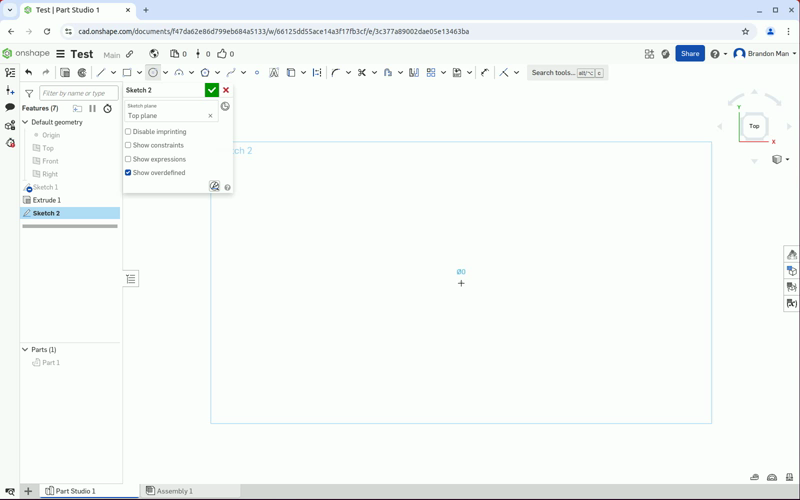
mouse_move(518, 282)
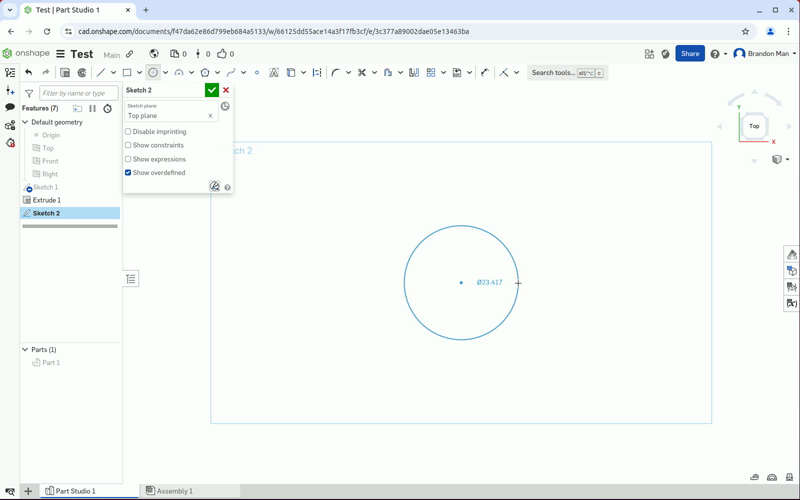
click(518, 282)
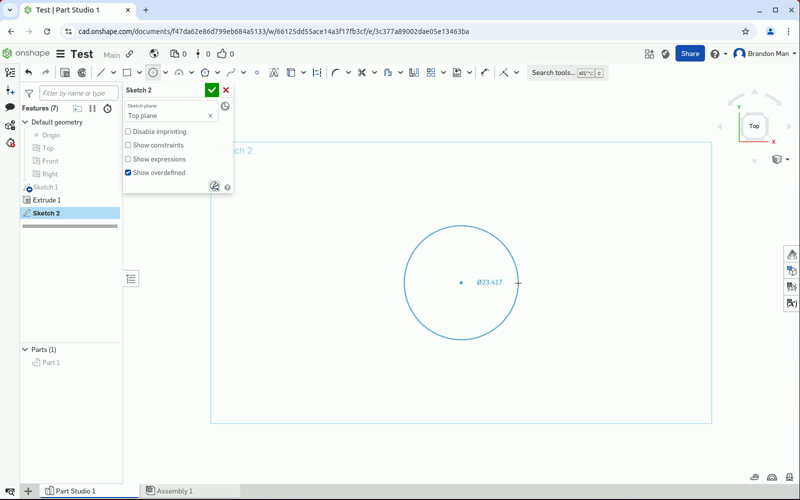
key(esc)
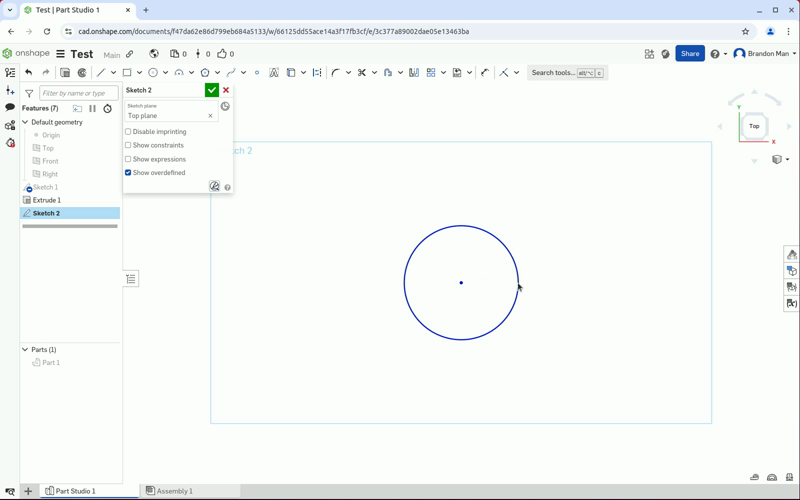
key(c)
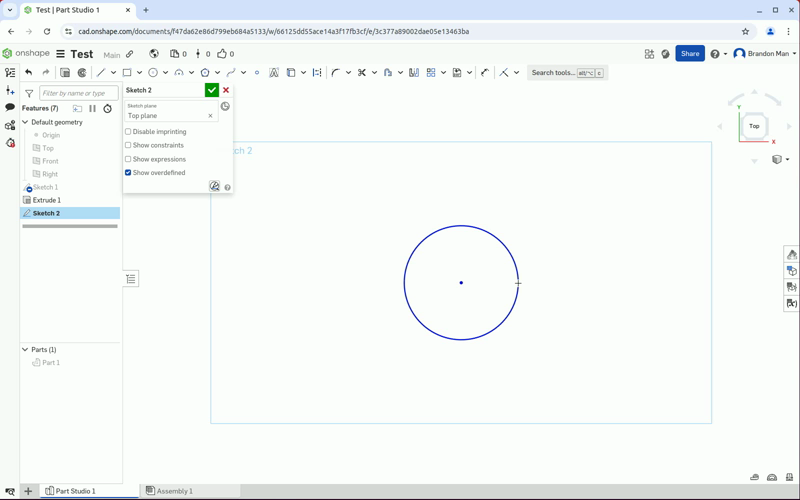
key_down(shift)
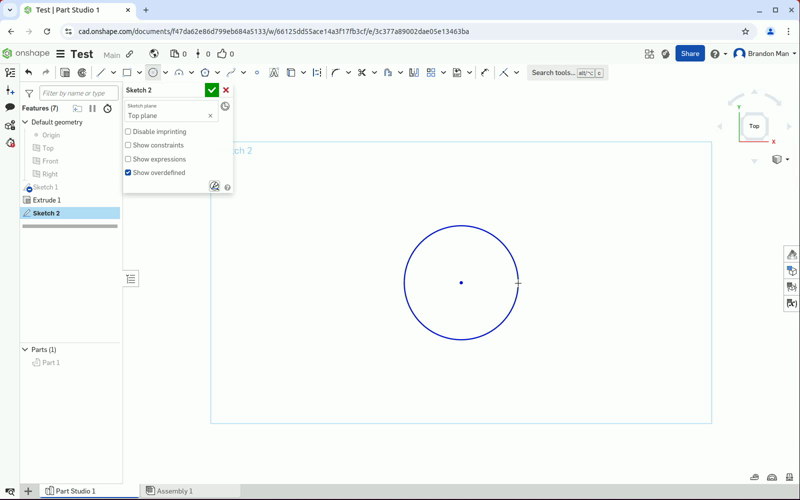
mouse_move(461, 282)
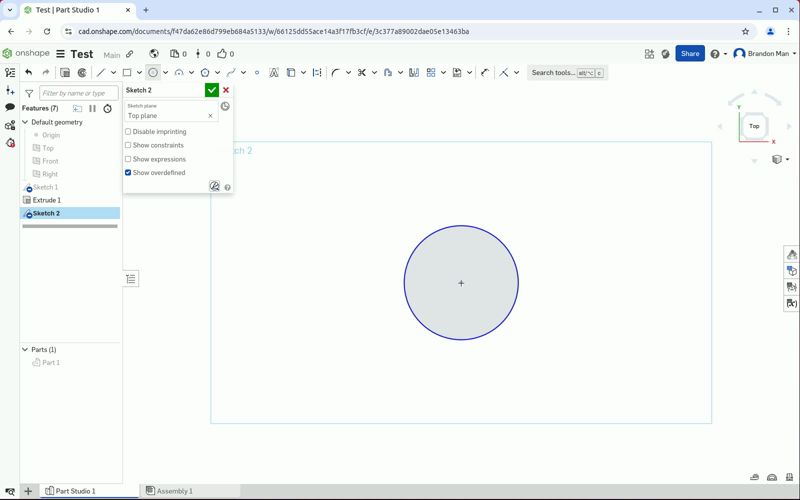
click(461, 282)
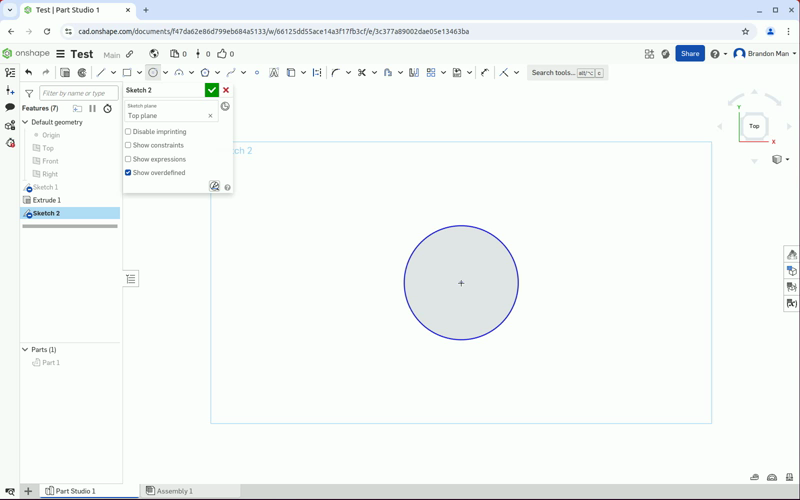
key_up(shift)
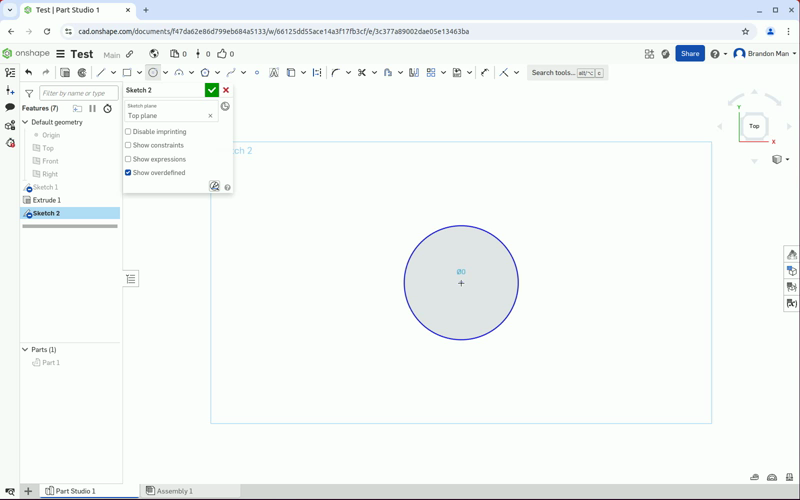
mouse_move(506, 282)
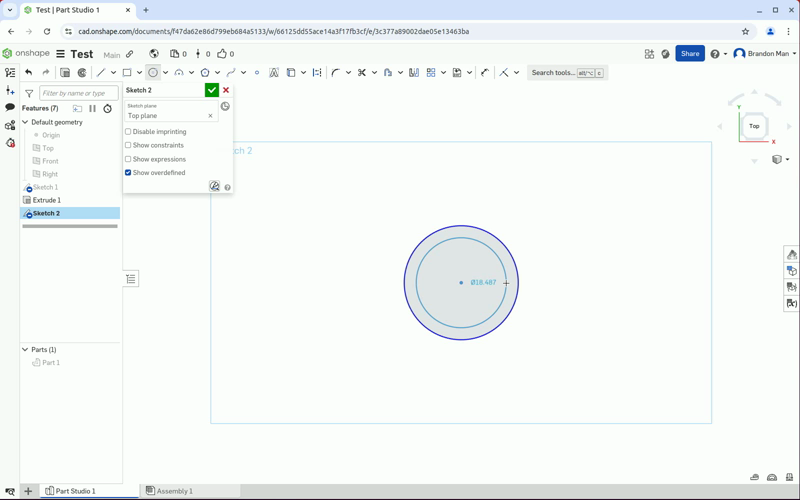
click(506, 282)
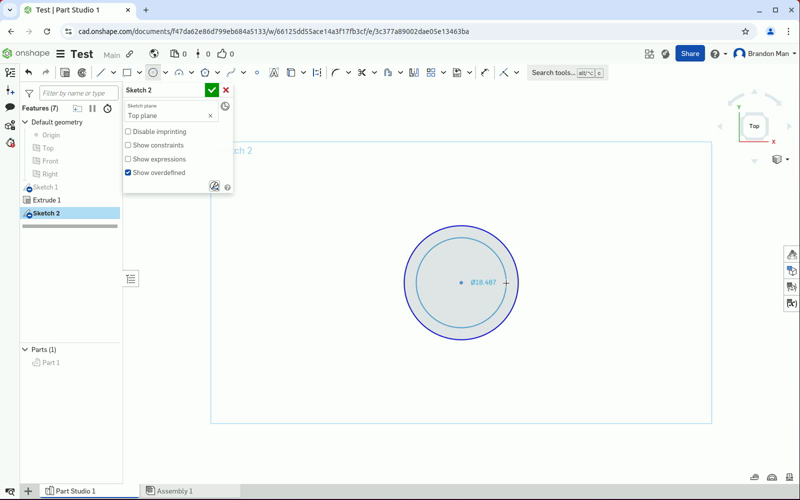
key(esc)
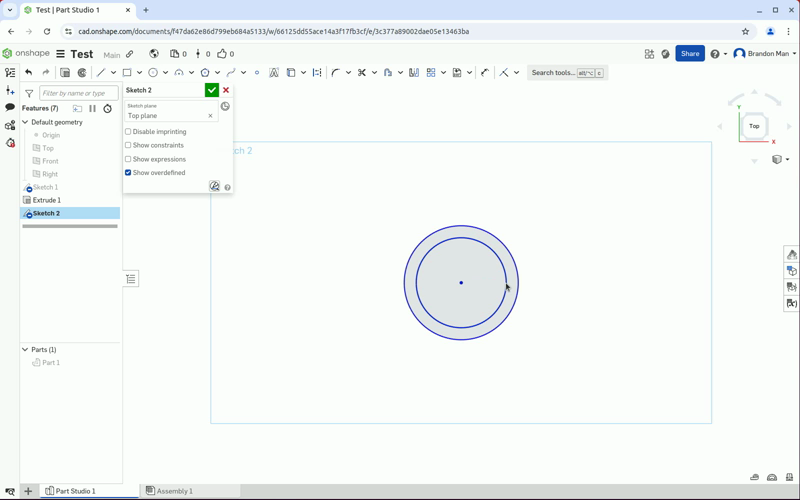
mouse_move(500, 314)
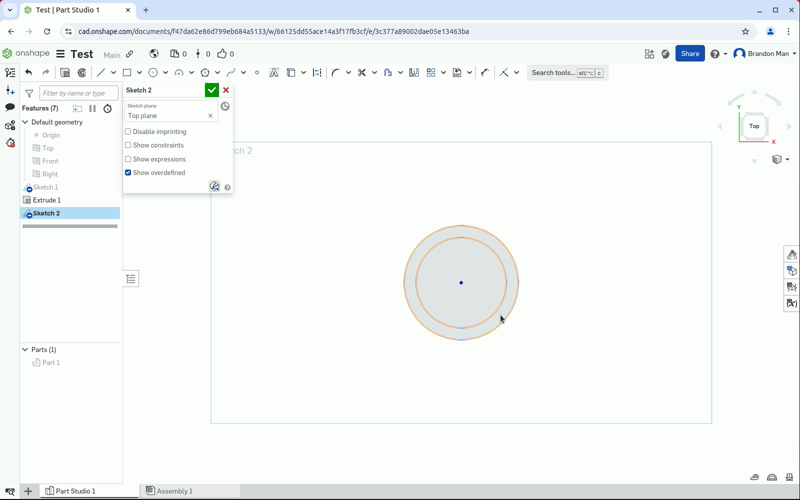
click(500, 314)
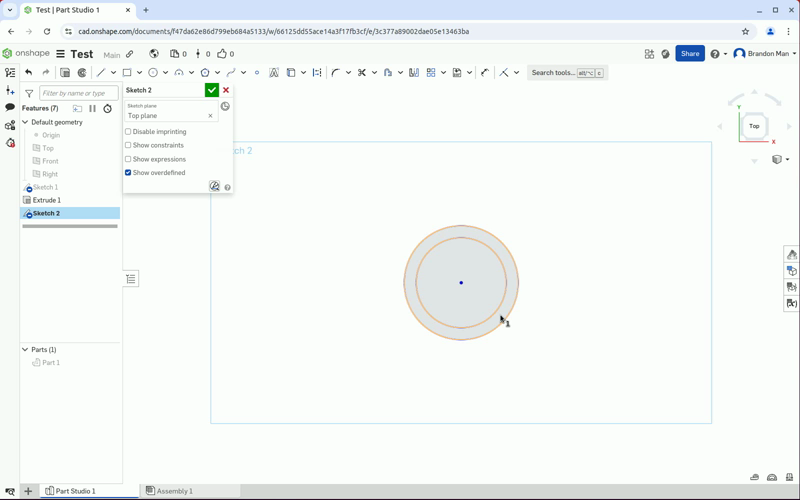
mouse_move(73, 352)
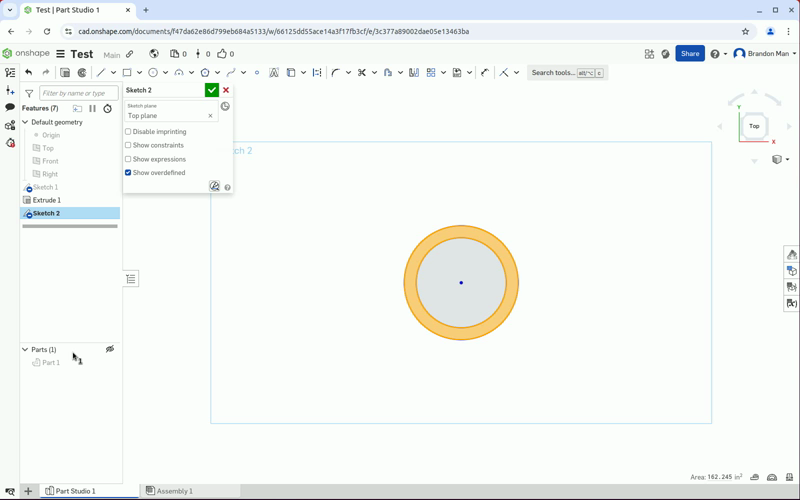
key(shift+y)
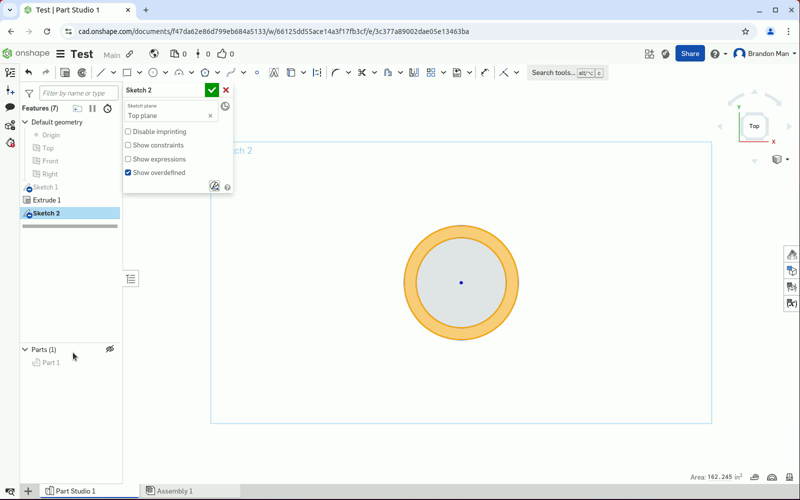
key(shift+e)
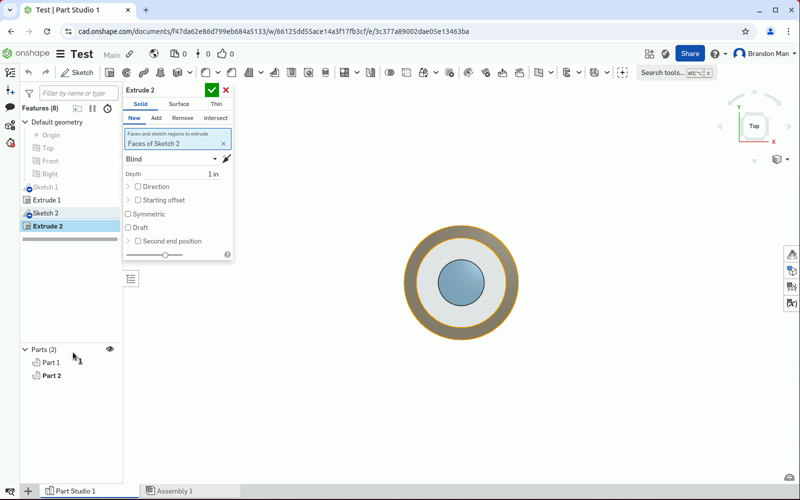
mouse_move(143, 106)
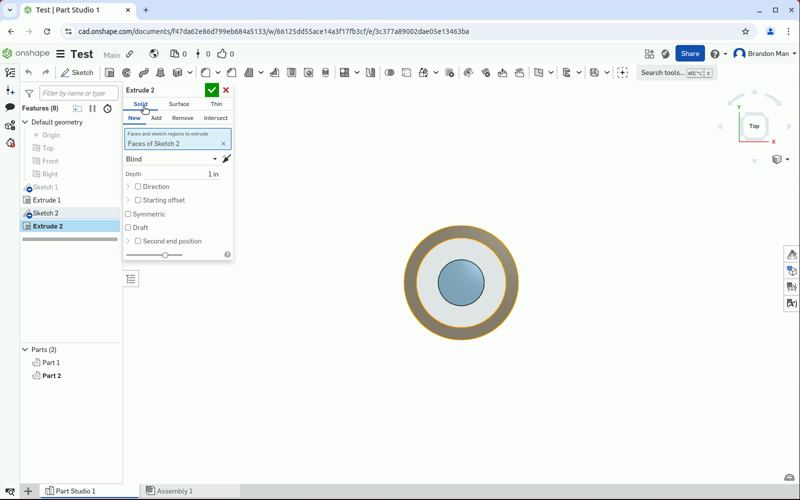
click(143, 106)
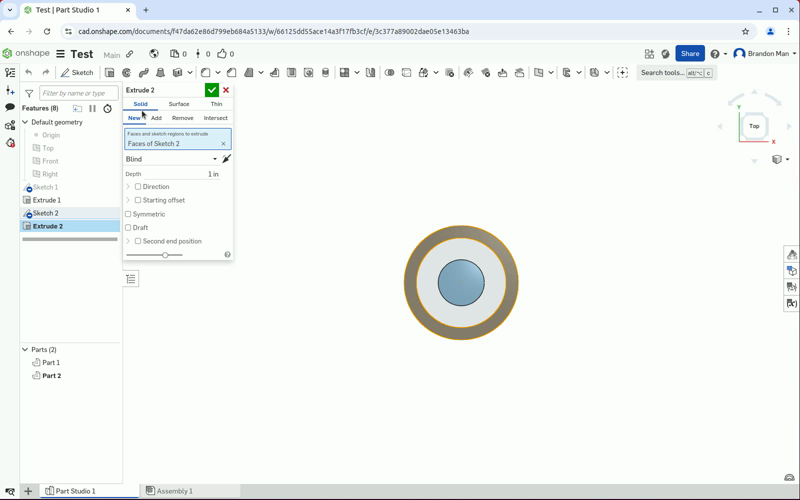
mouse_move(137, 120)
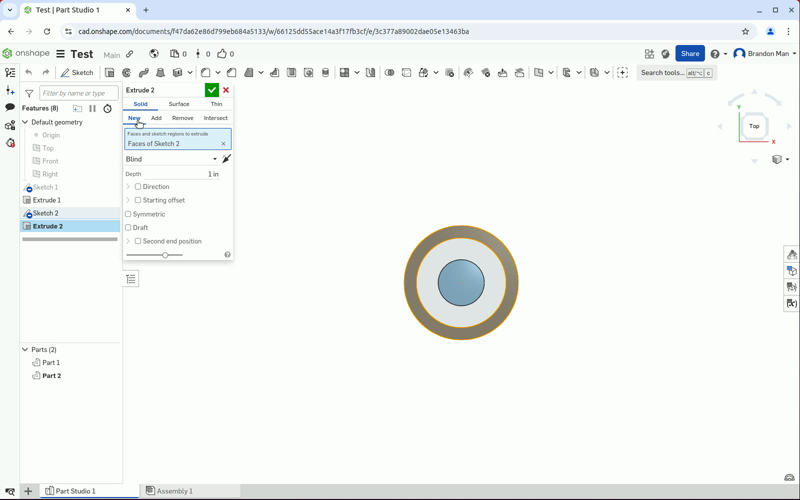
click(137, 120)
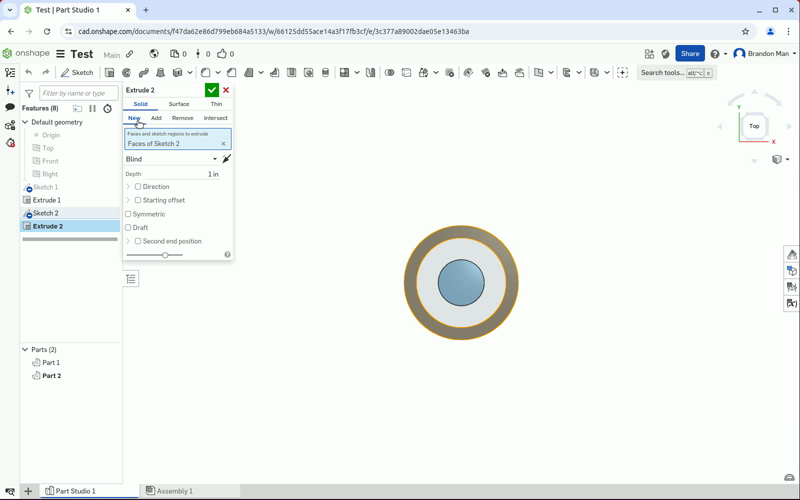
key(tab, 4)
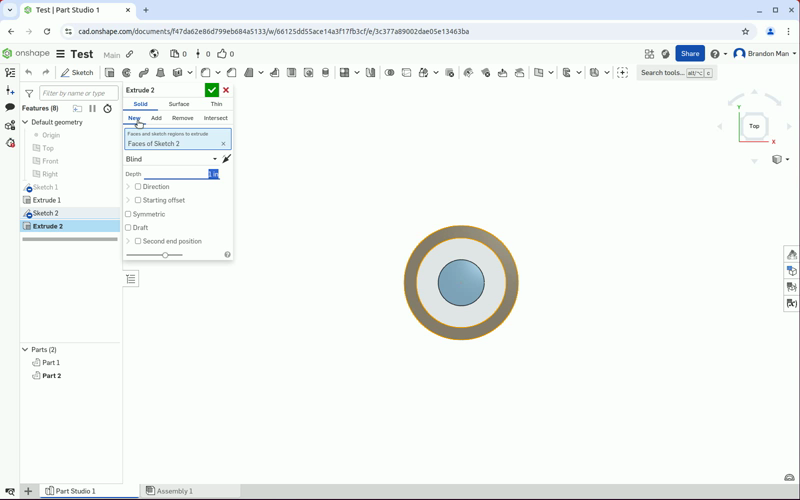
text(46.216)
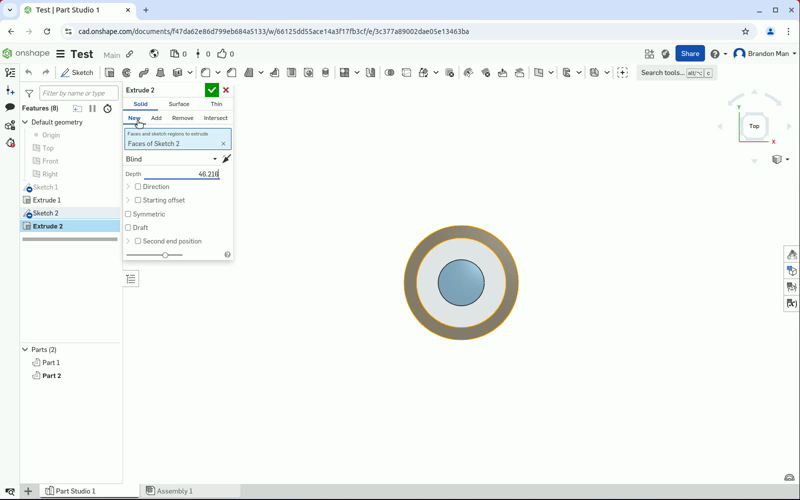
key(tab, 3)
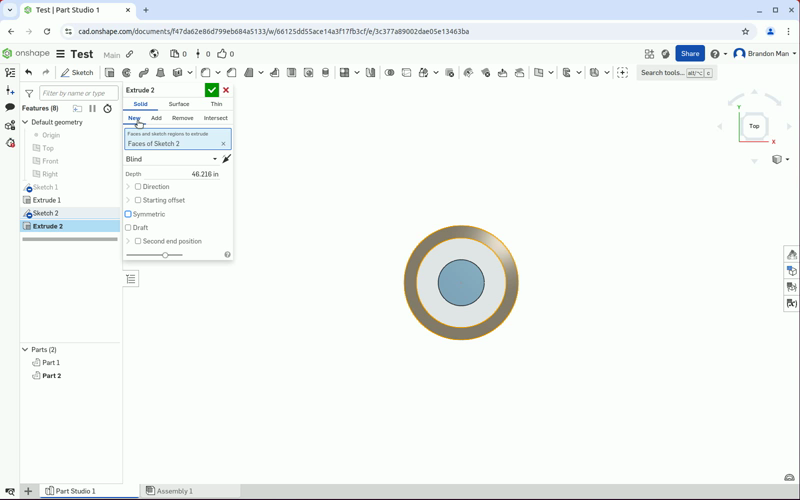
key(space)
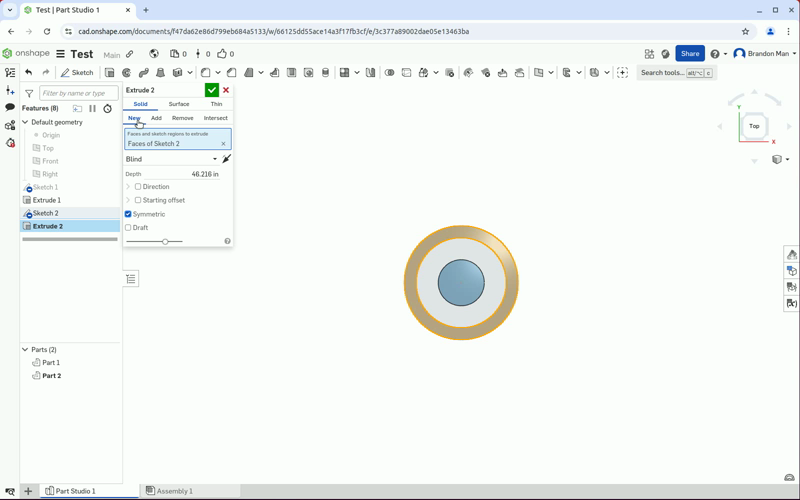
key(enter)
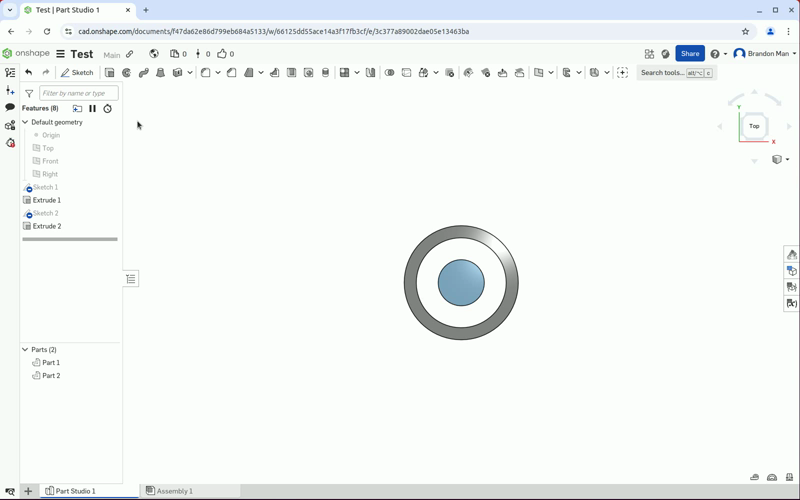
key(shift+h)
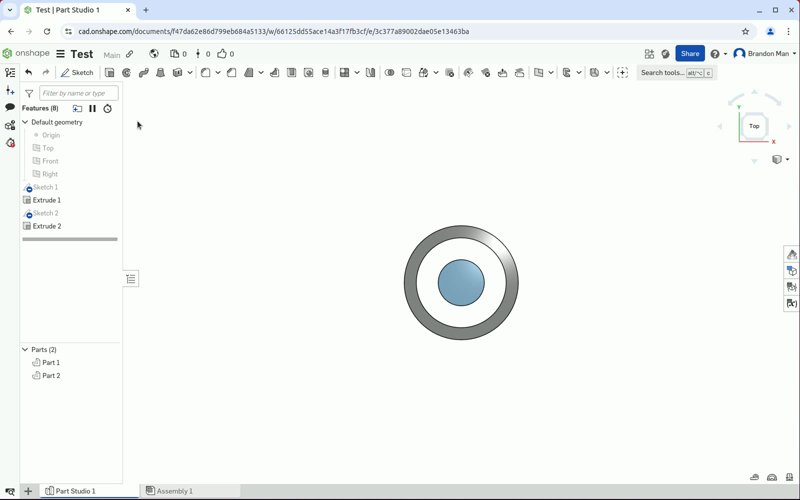
key(shift+h)
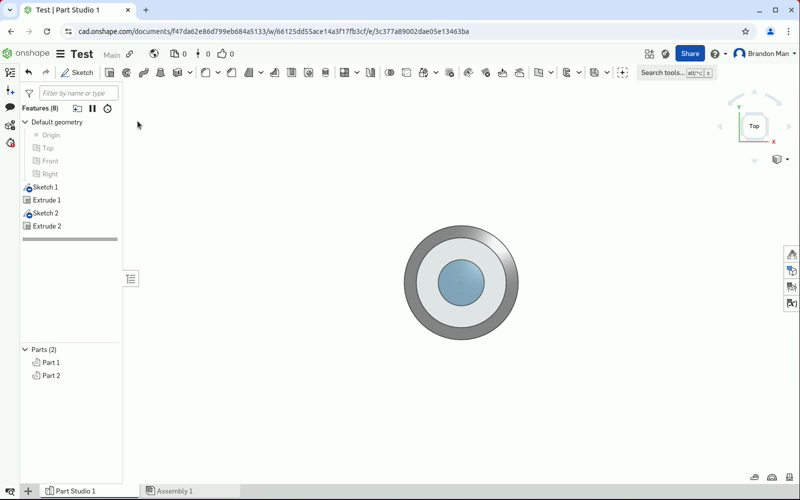
key(shift+7)
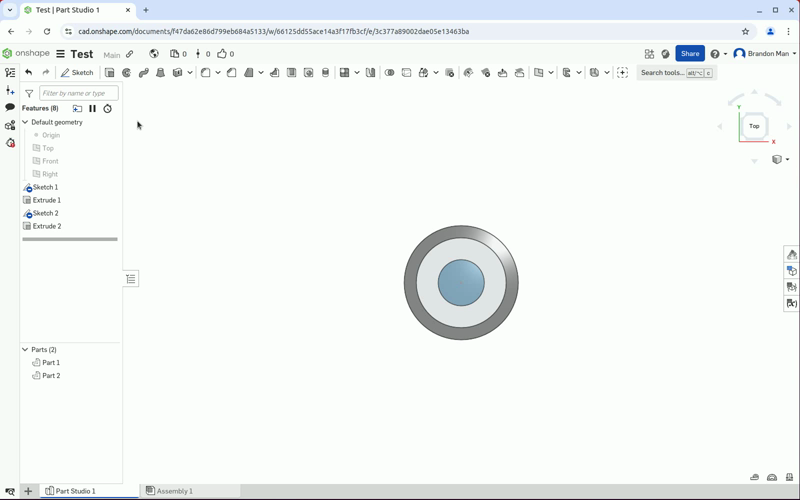
key(up, 3)
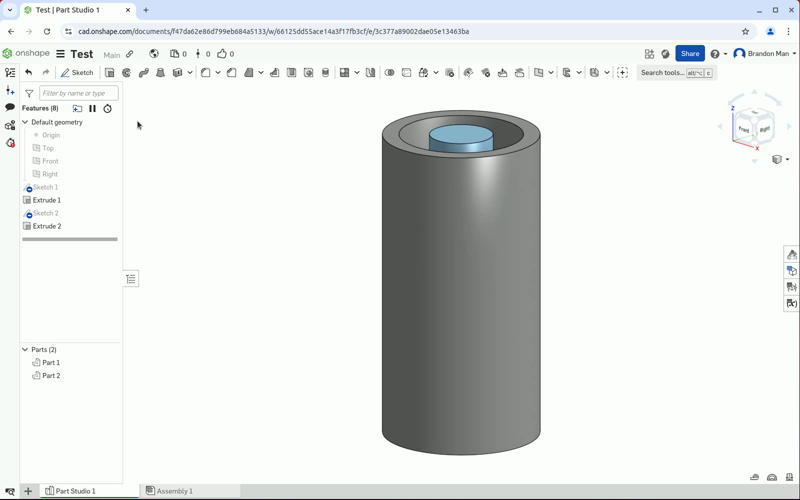
key(left, 3)
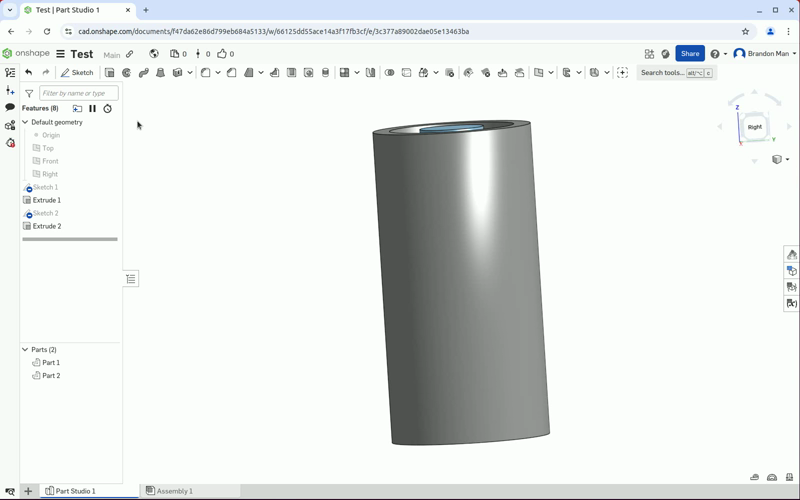
key(right, 3)
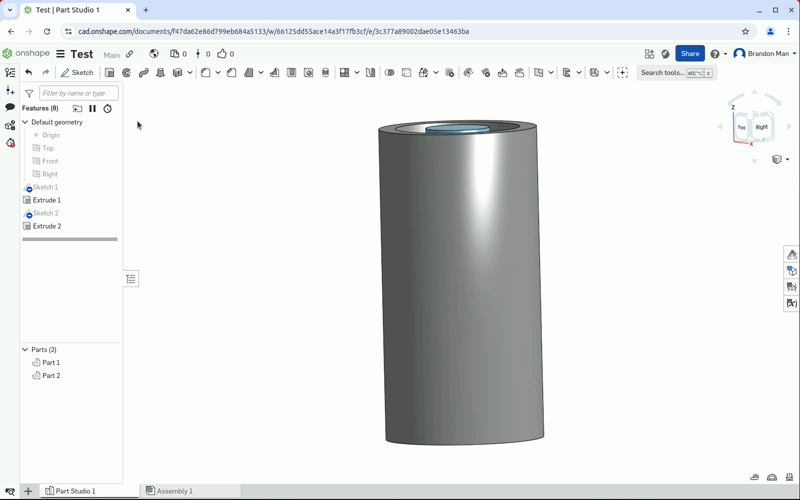
key(down, 3)
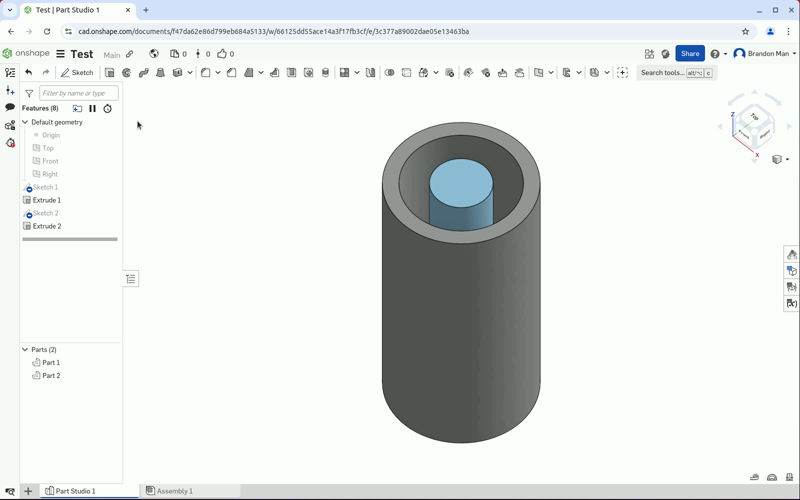
mouse_move(73, 189)
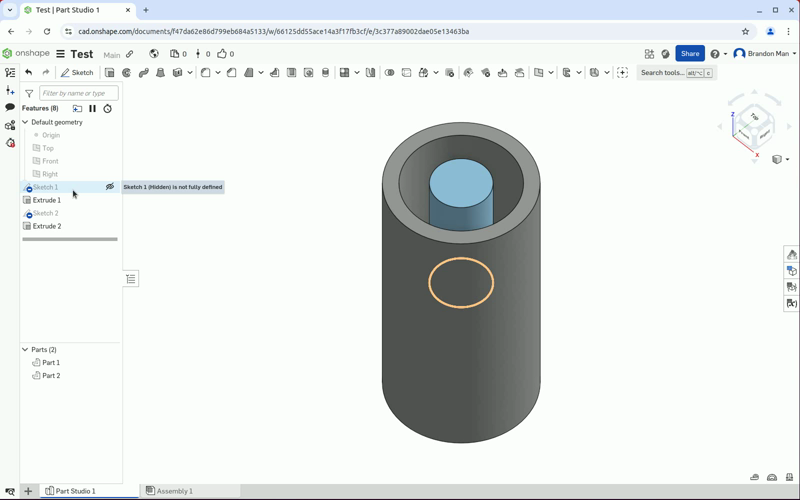
click(73, 189)